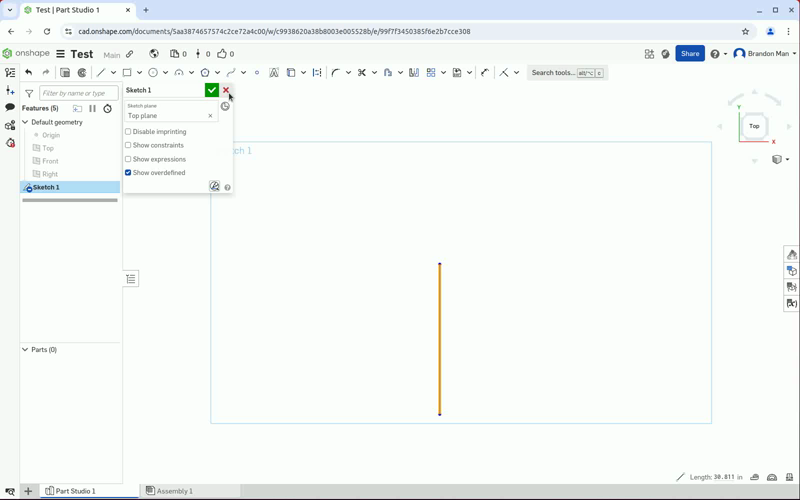
key(shift+h)
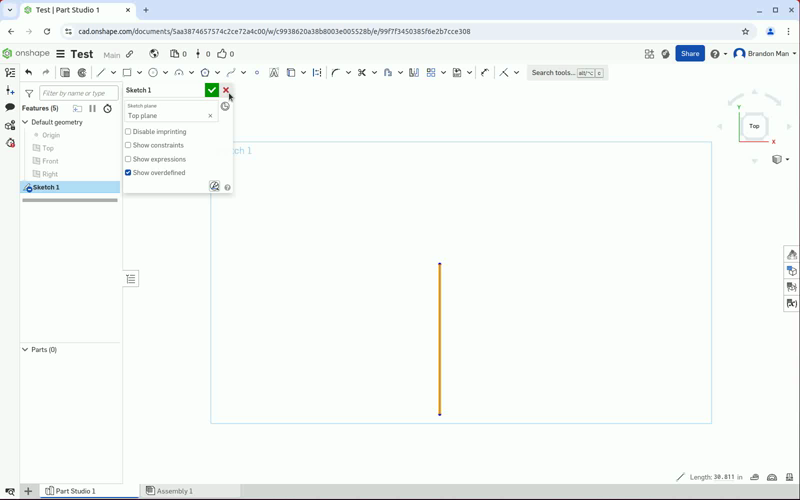
key(shift+s)
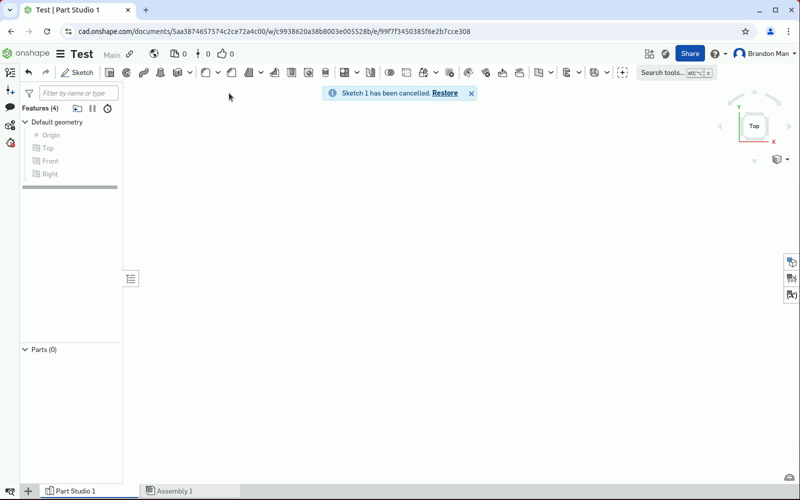
mouse_move(73, 150)
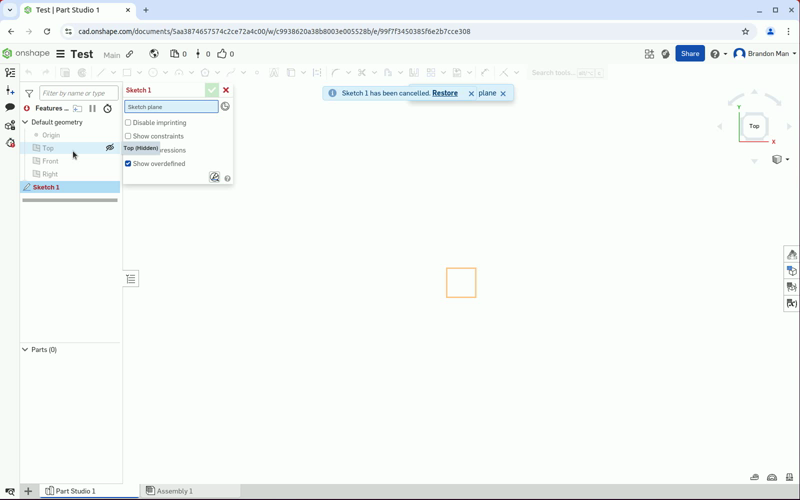
click(73, 150)
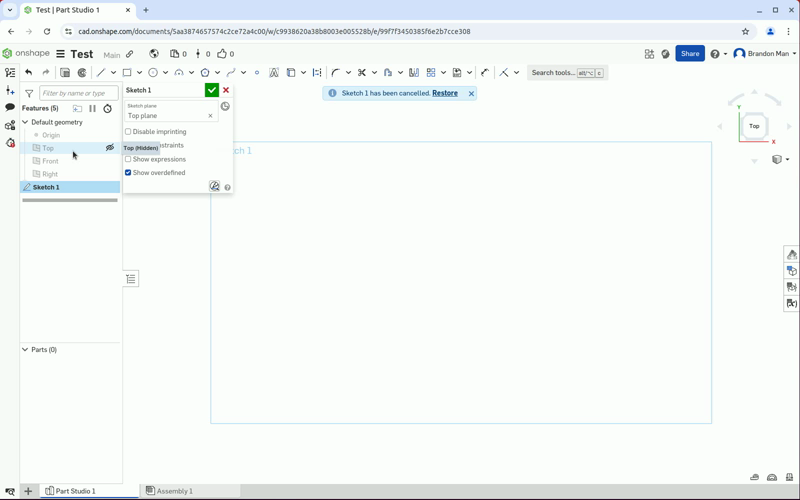
mouse_move(73, 352)
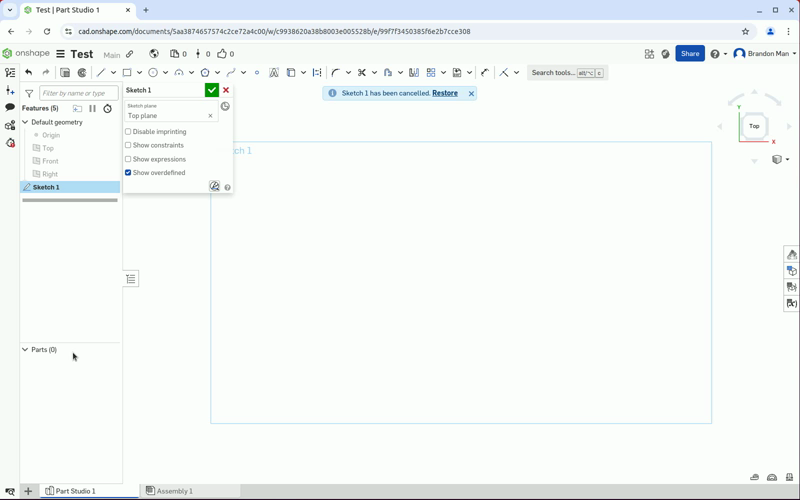
key(y)
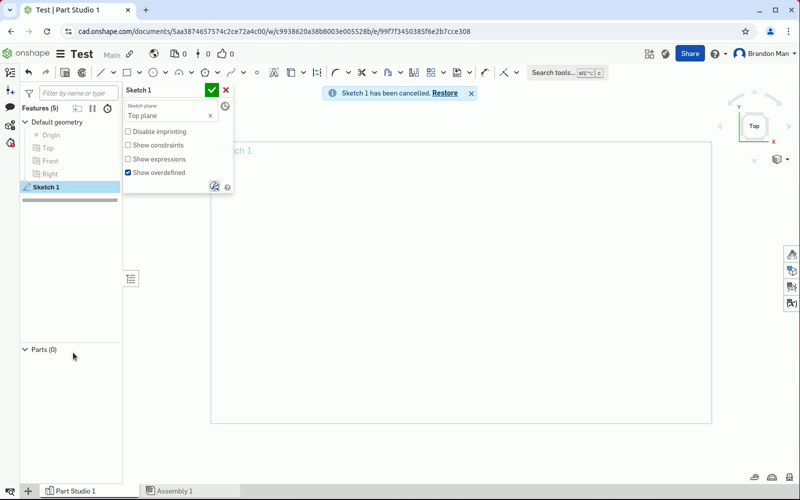
key(l)
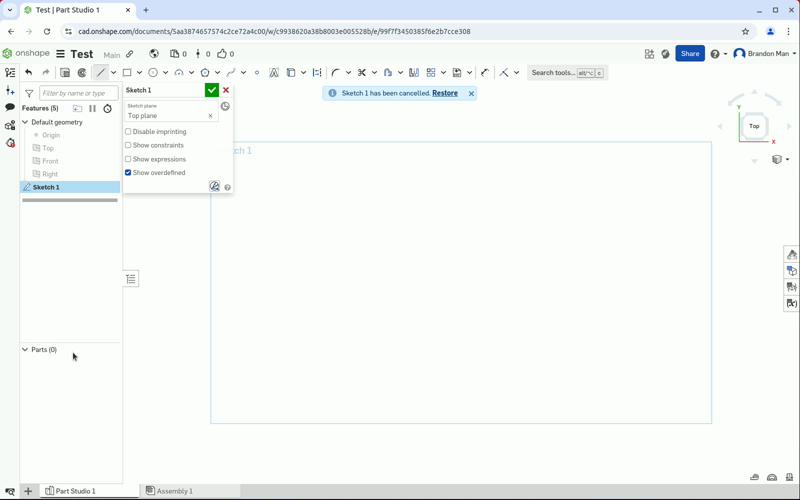
key_down(shift)
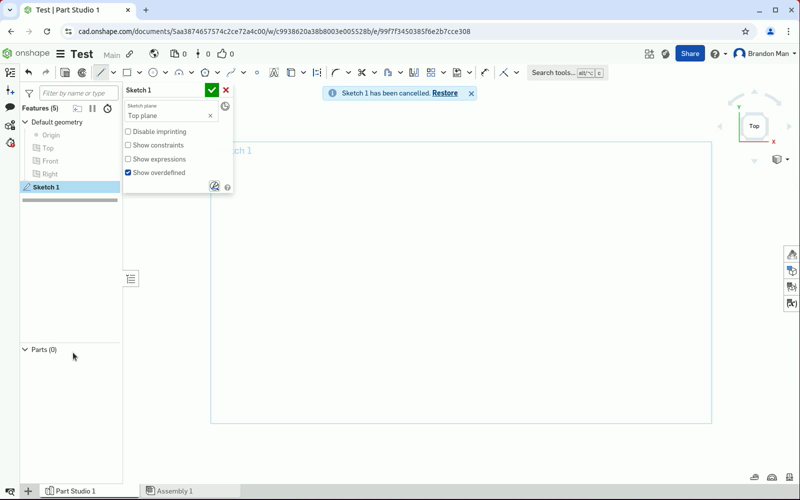
mouse_move(363, 339)
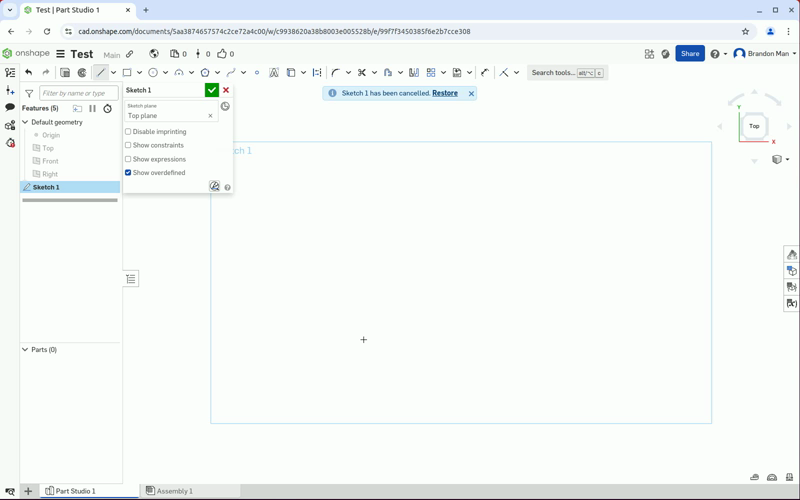
click(363, 339)
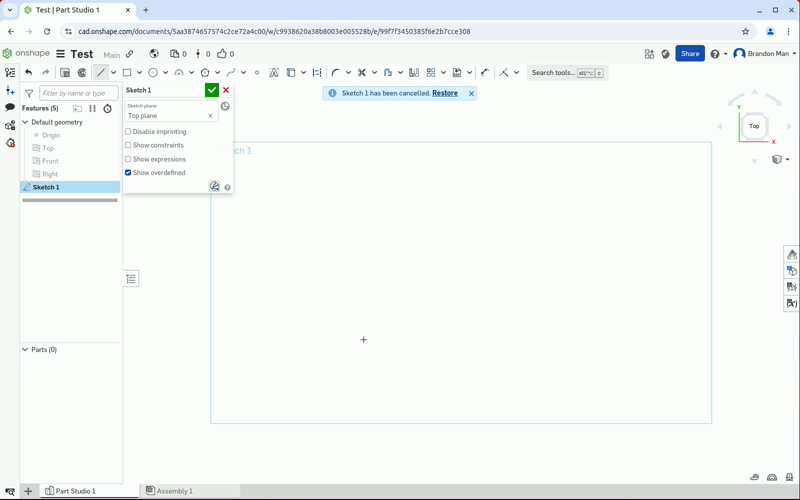
key_up(shift)
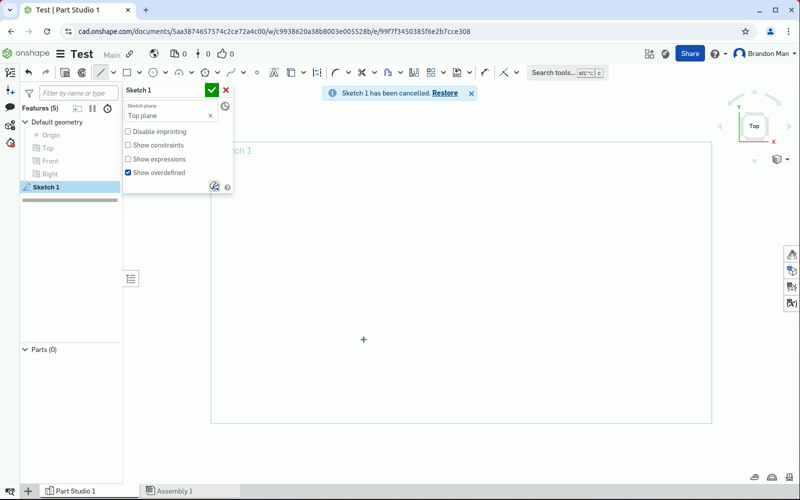
key_down(shift)
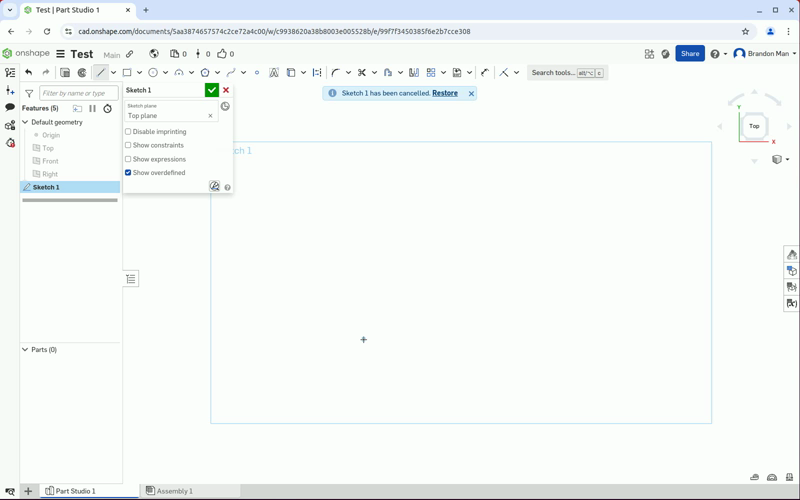
mouse_move(461, 394)
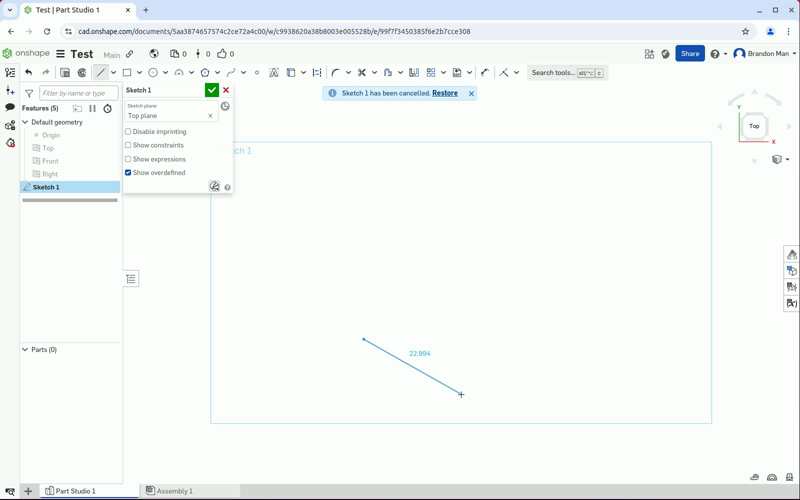
click(461, 394)
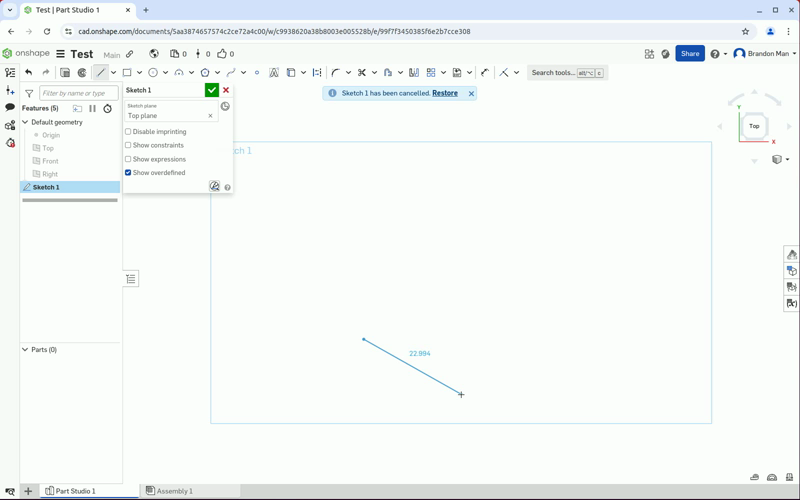
key_up(shift)
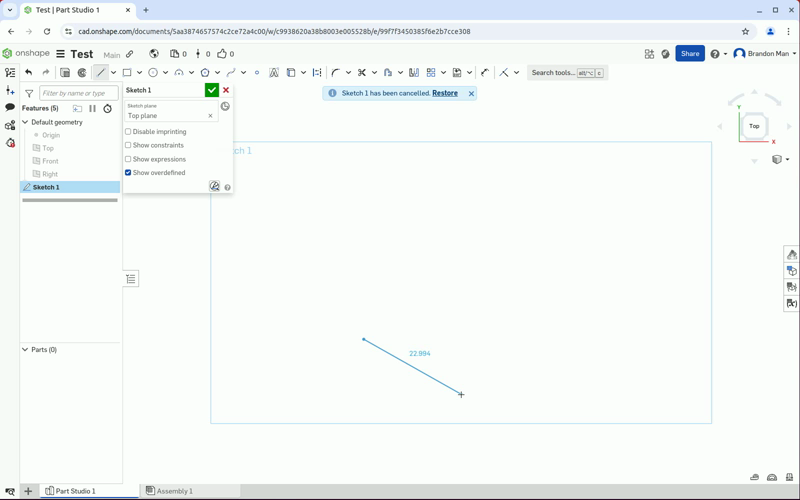
key_down(shift)
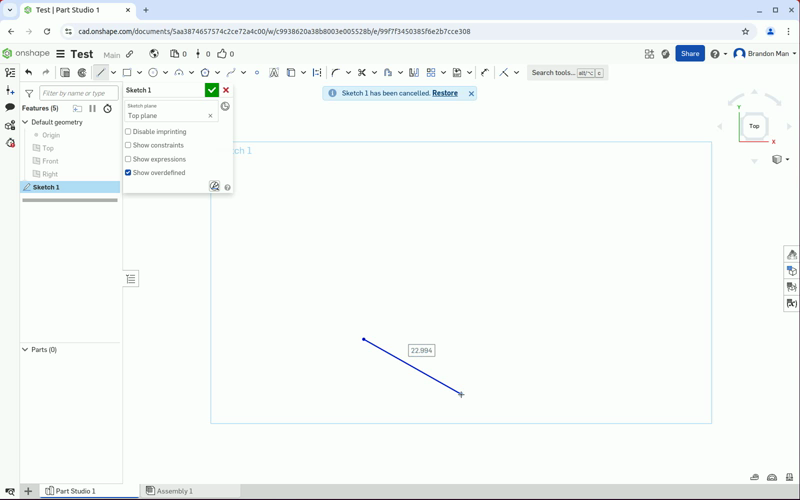
mouse_move(557, 339)
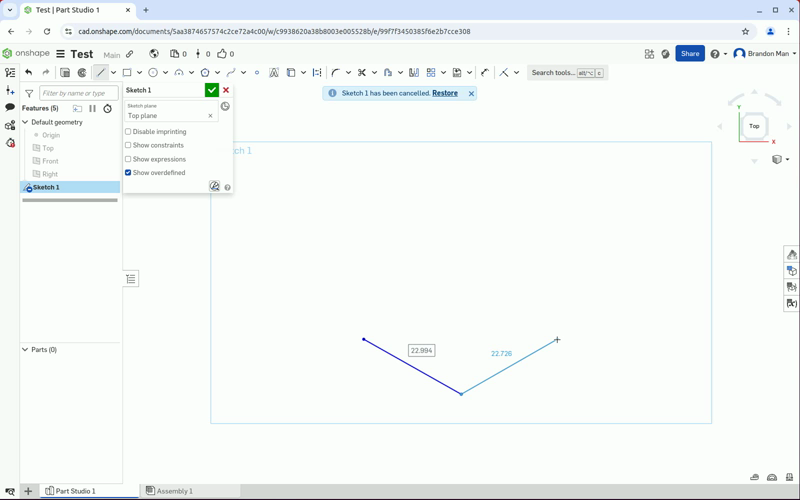
click(557, 339)
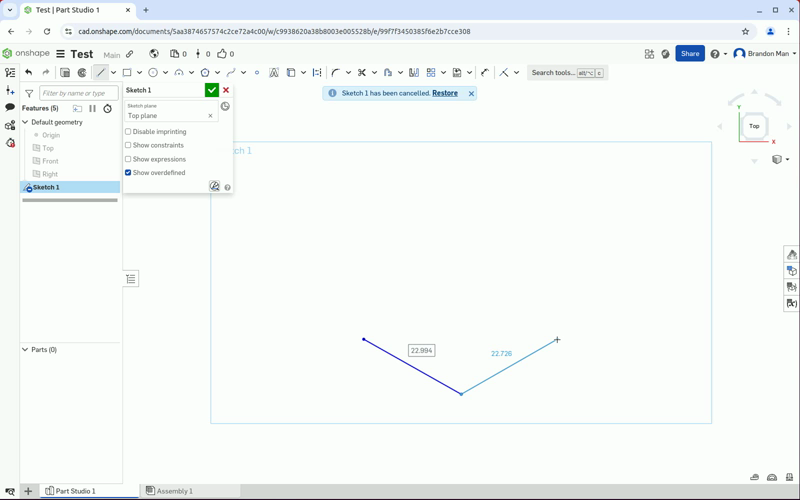
key_up(shift)
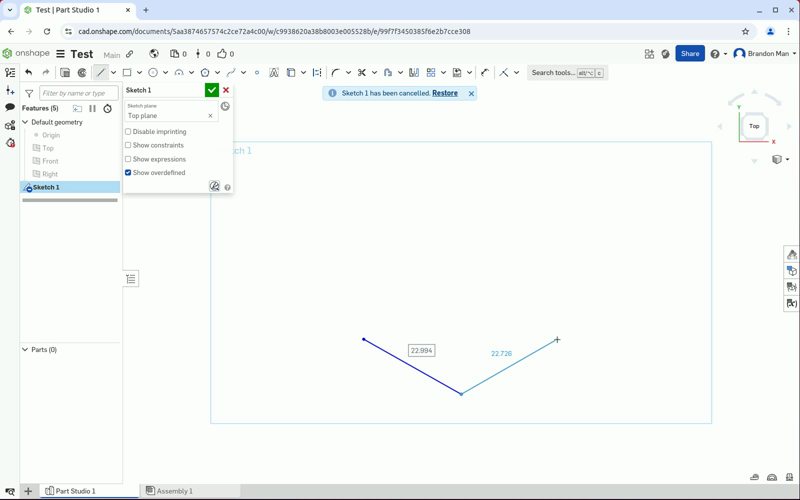
key_down(shift)
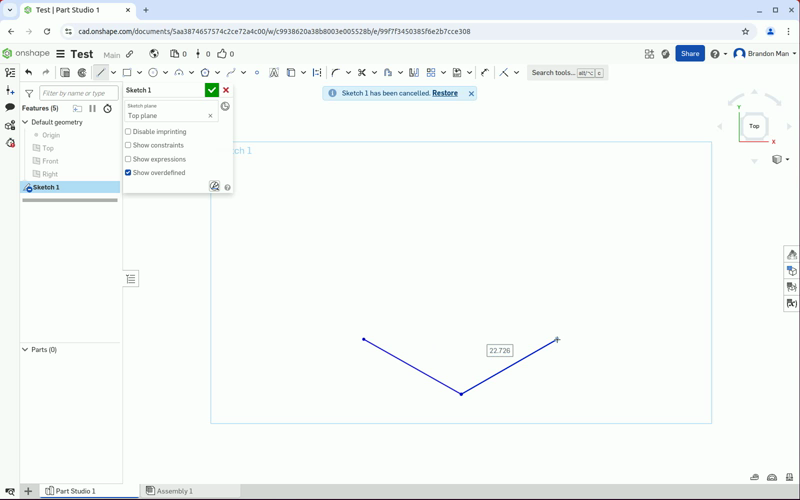
mouse_move(557, 227)
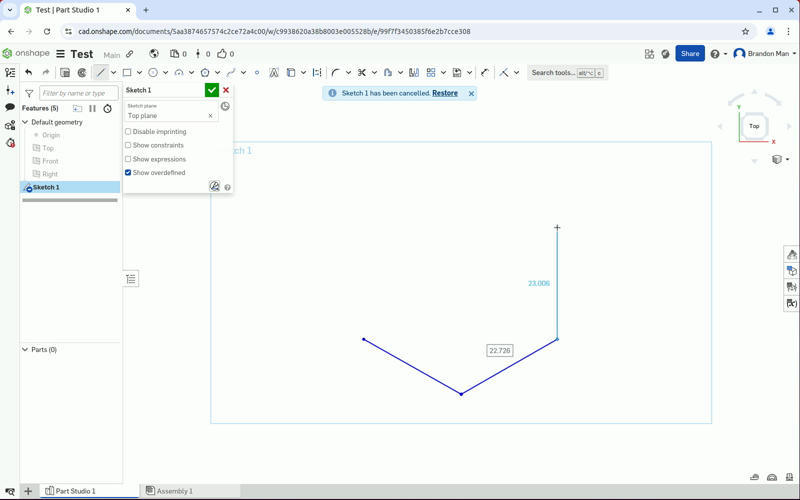
click(557, 227)
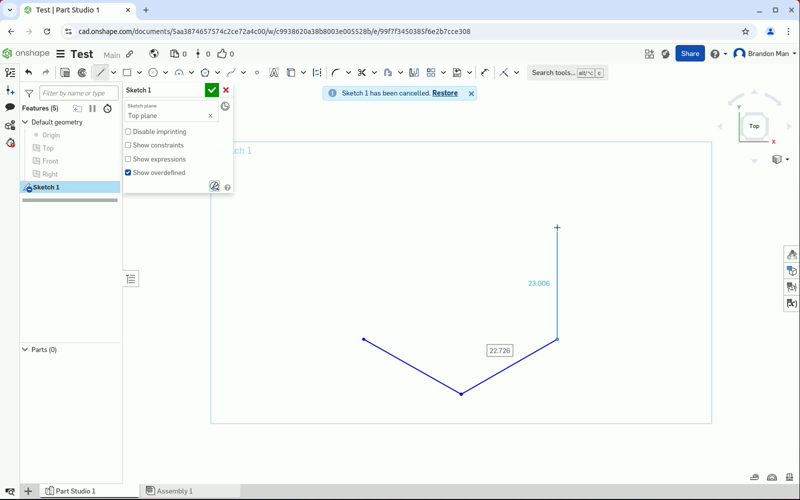
key_up(shift)
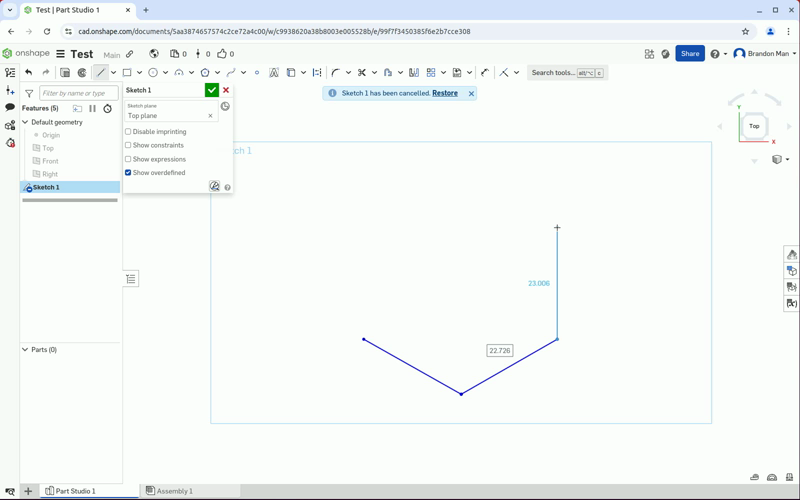
key_down(shift)
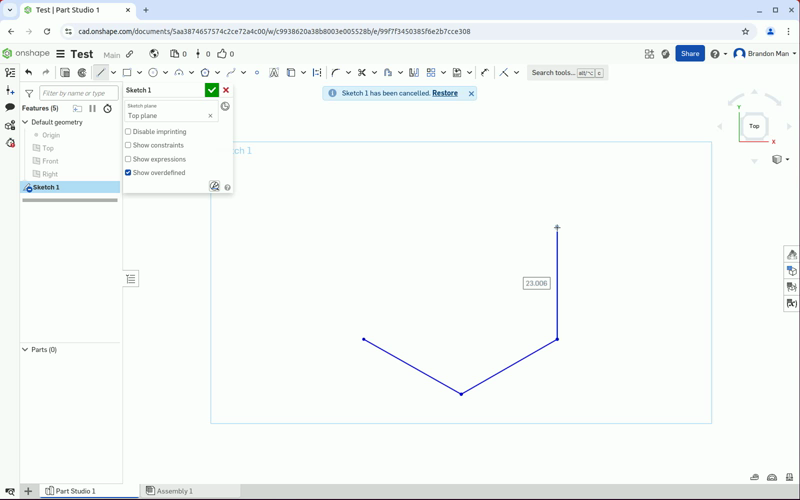
mouse_move(461, 171)
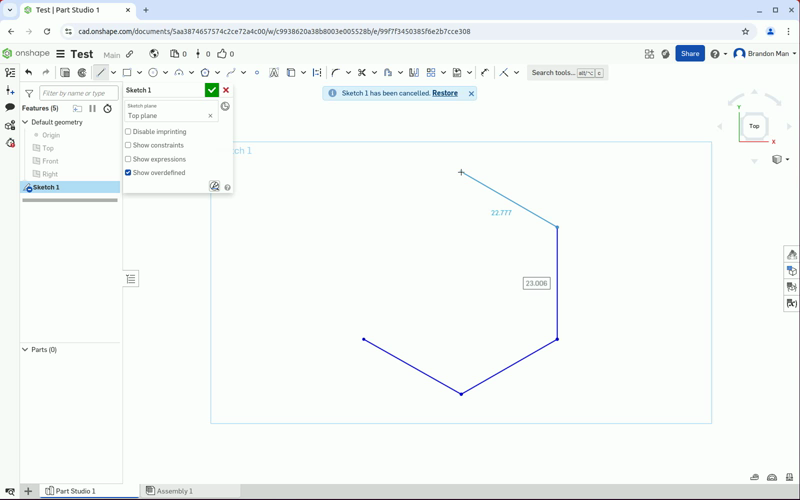
click(461, 171)
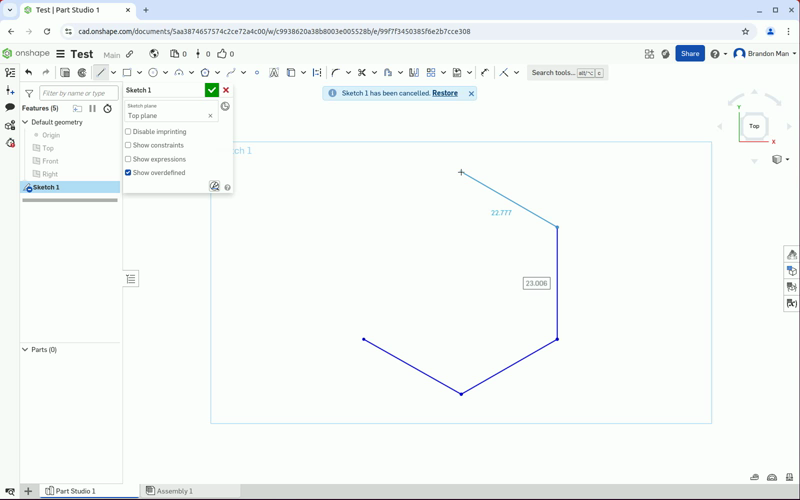
key_up(shift)
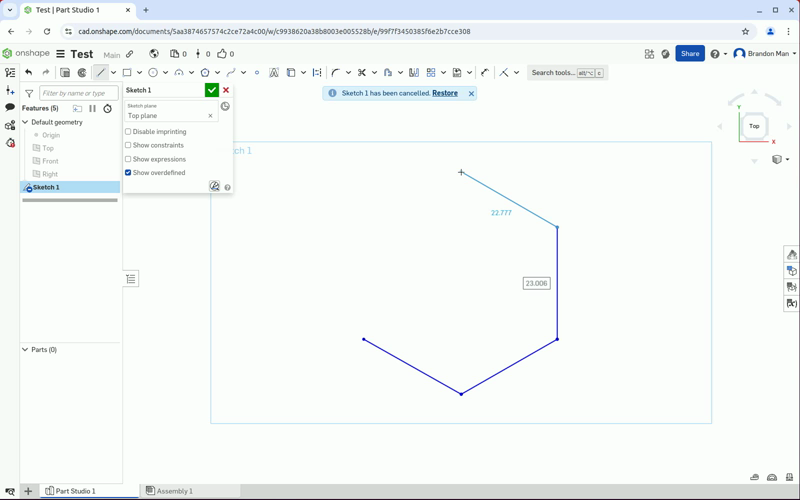
key_down(shift)
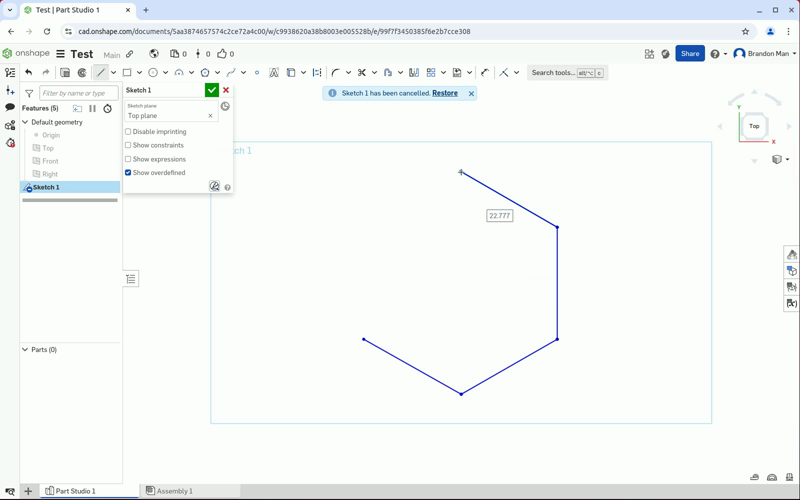
mouse_move(363, 227)
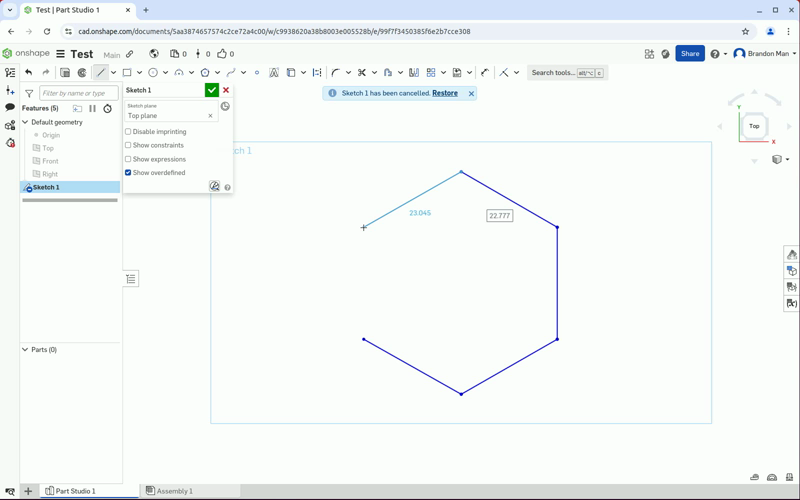
click(363, 227)
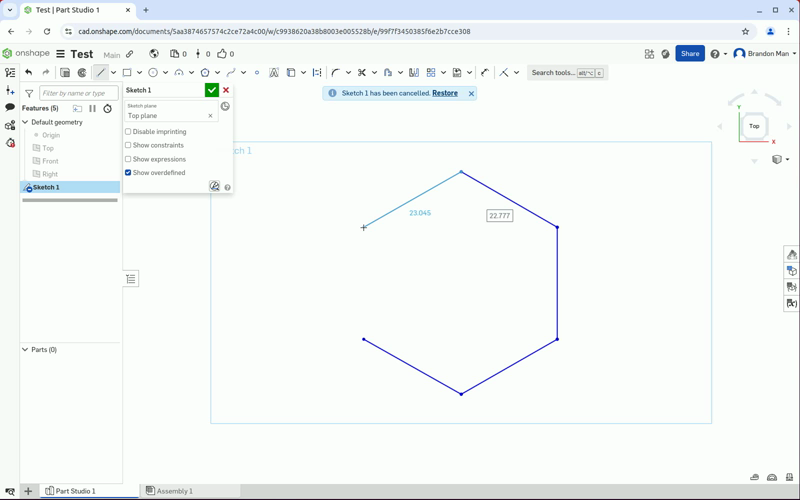
key_up(shift)
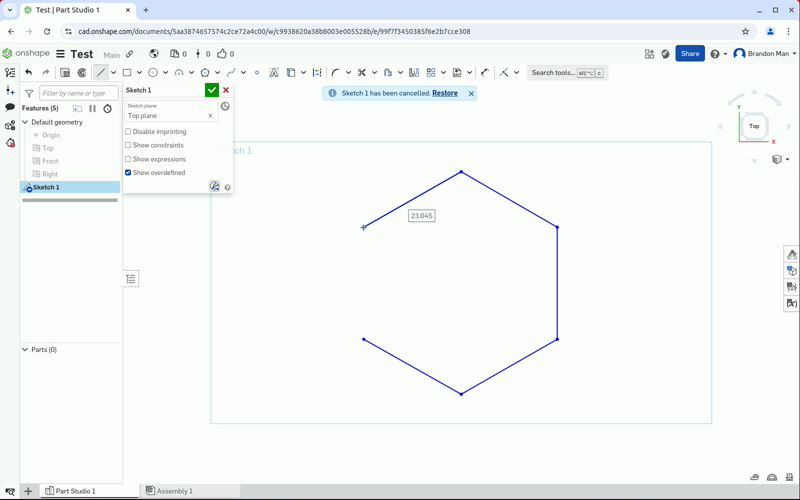
key_down(shift)
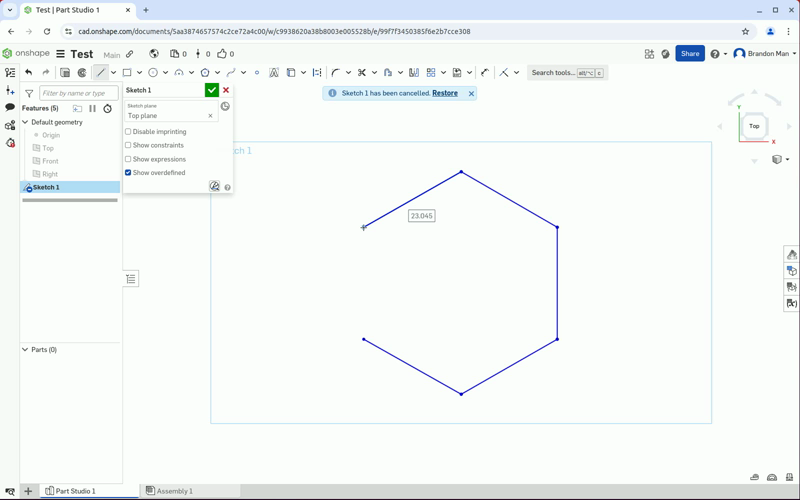
mouse_move(363, 339)
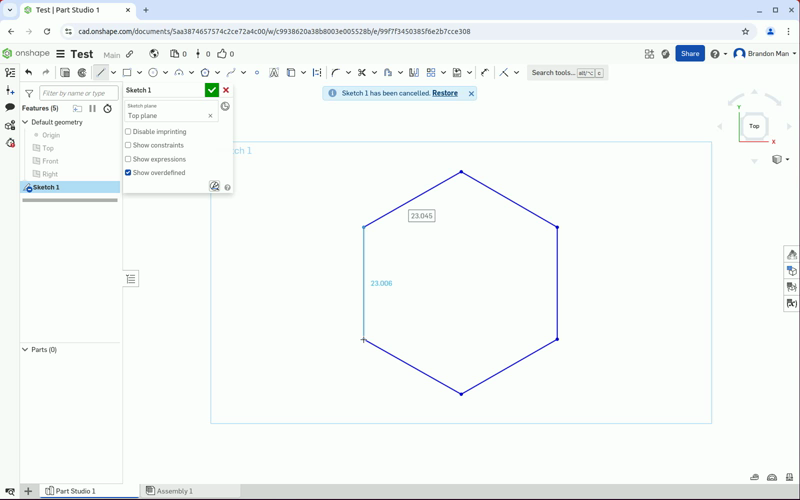
key_up(shift)
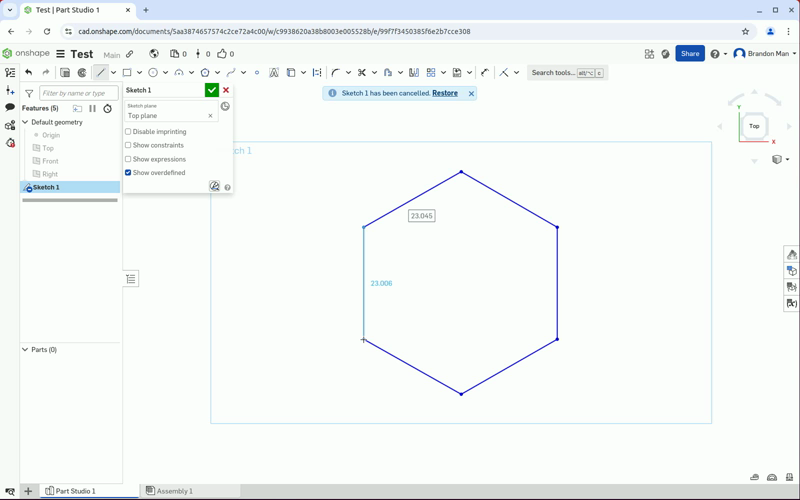
click(363, 339)
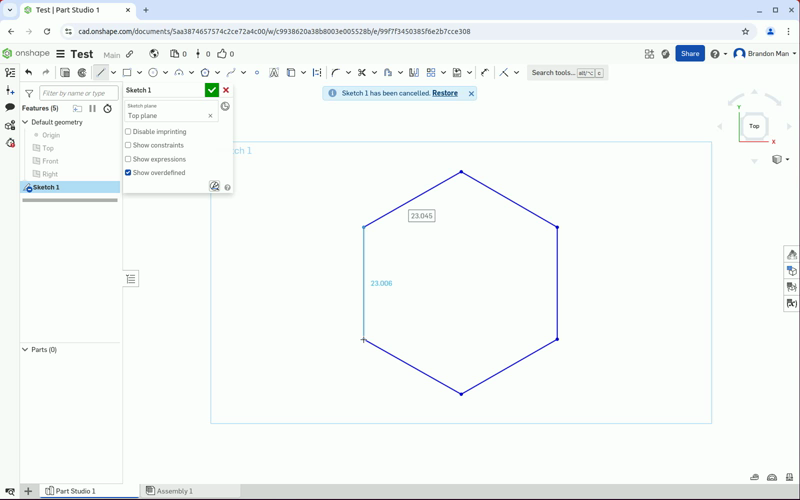
key(esc)
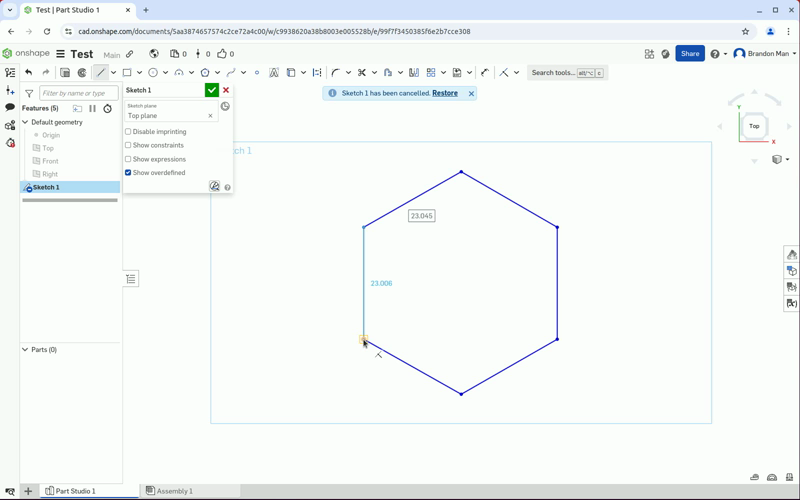
key(c)
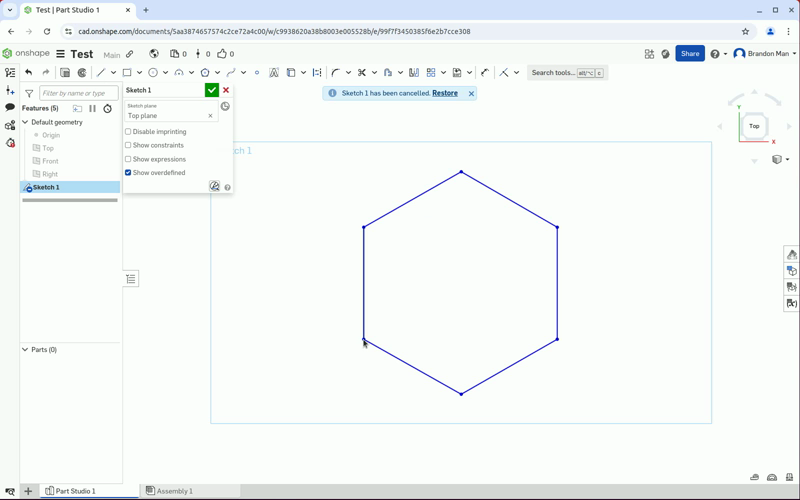
key_down(shift)
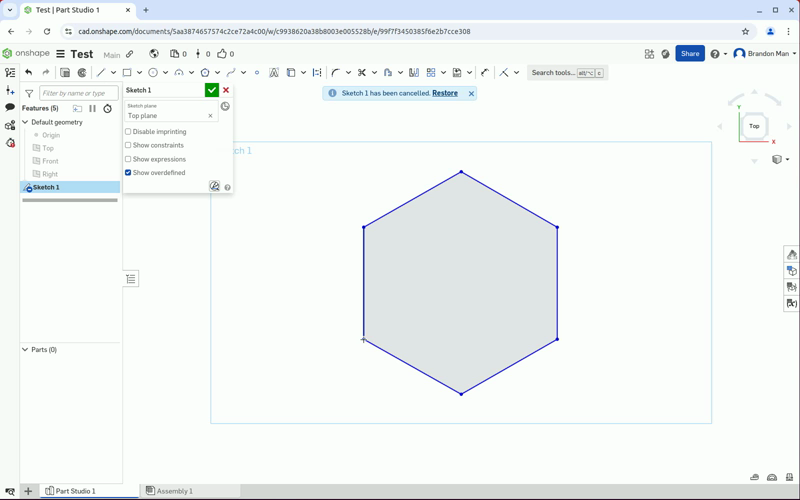
mouse_move(461, 284)
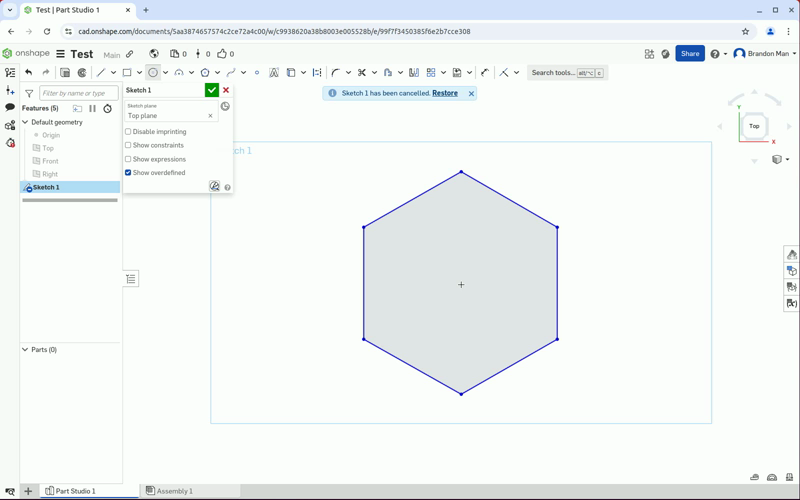
click(461, 284)
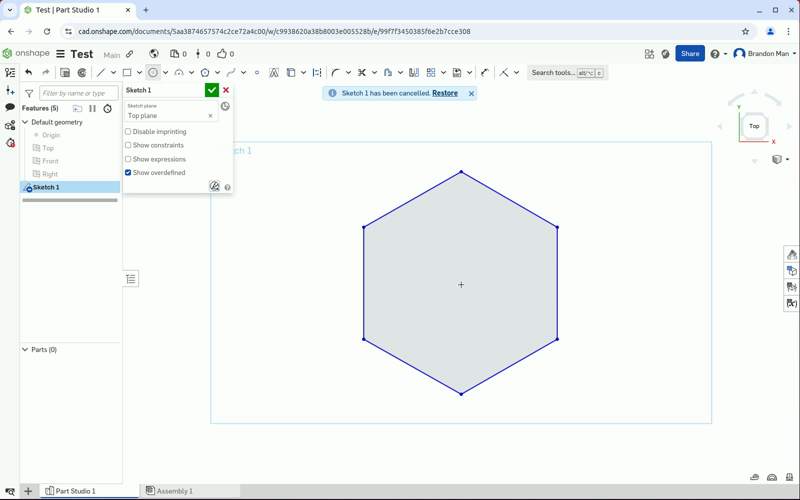
key_up(shift)
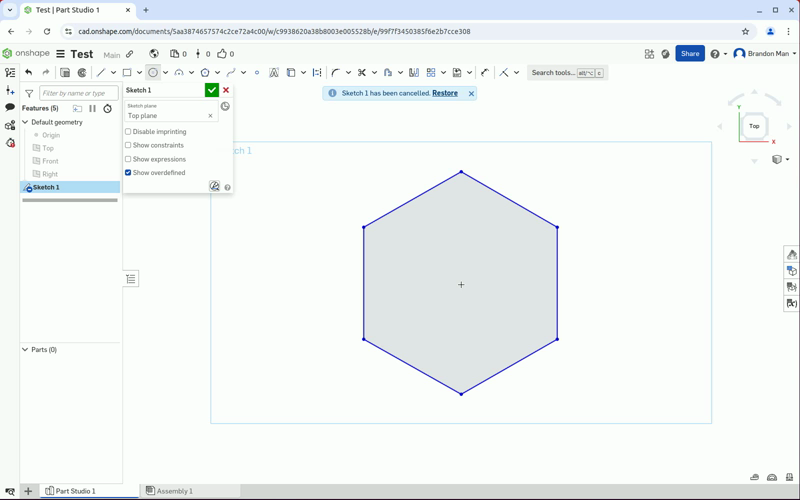
mouse_move(549, 284)
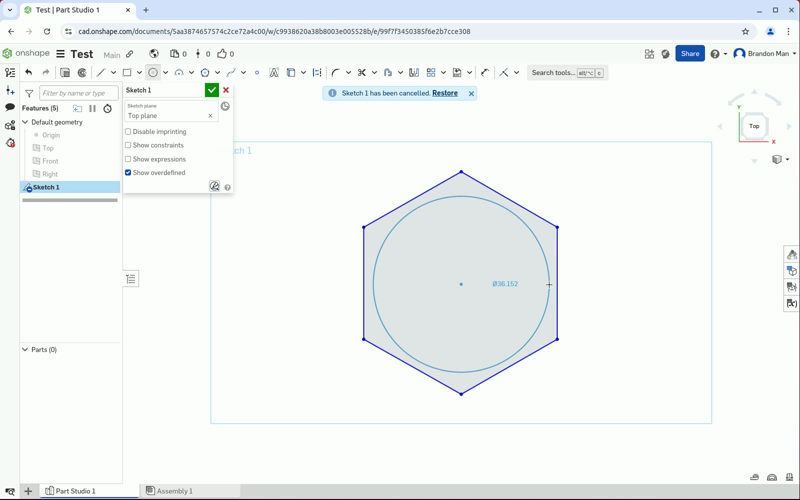
click(549, 284)
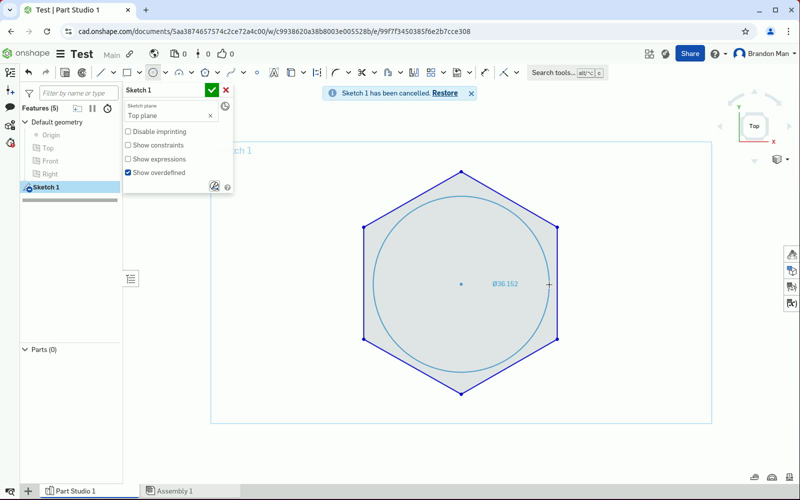
key(esc)
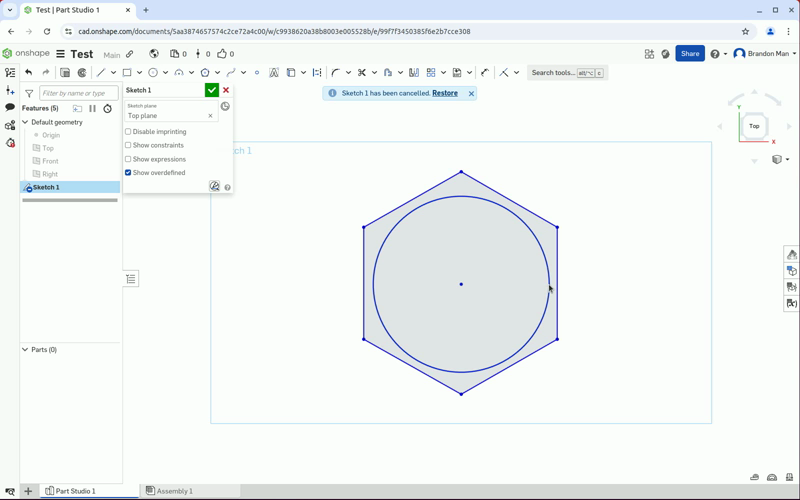
mouse_move(369, 322)
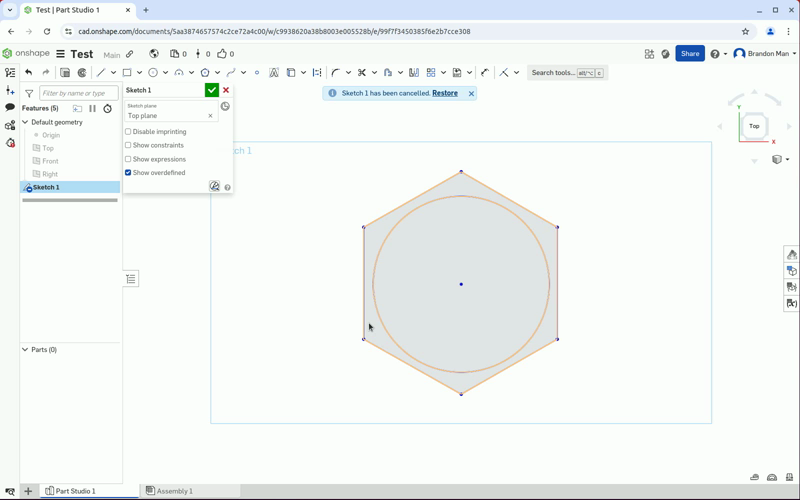
click(369, 322)
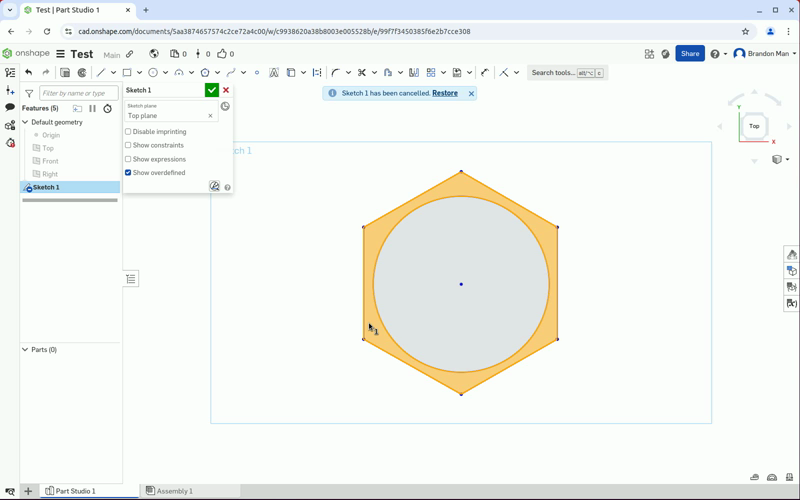
mouse_move(73, 352)
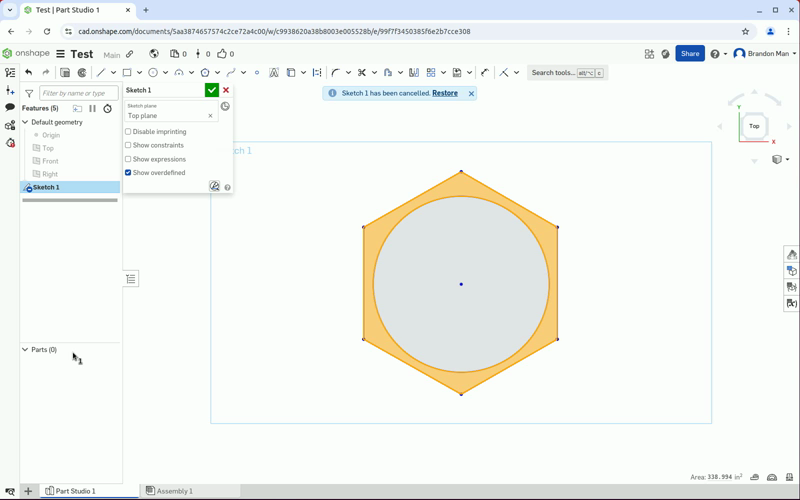
key(shift+y)
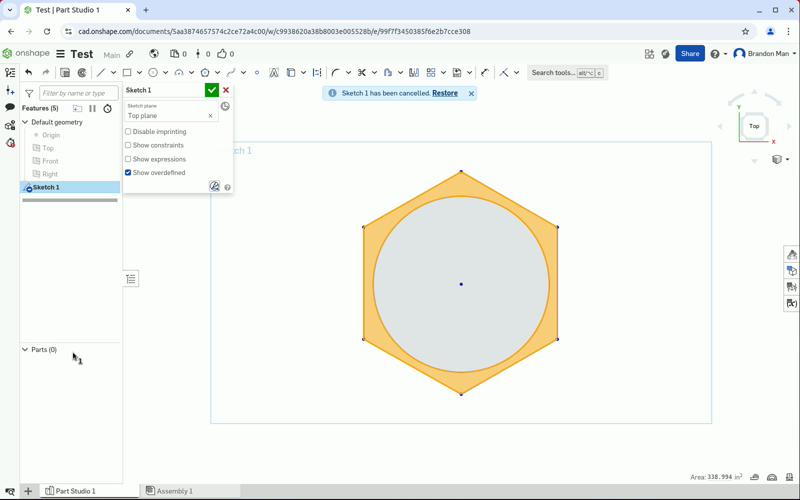
key(shift+e)
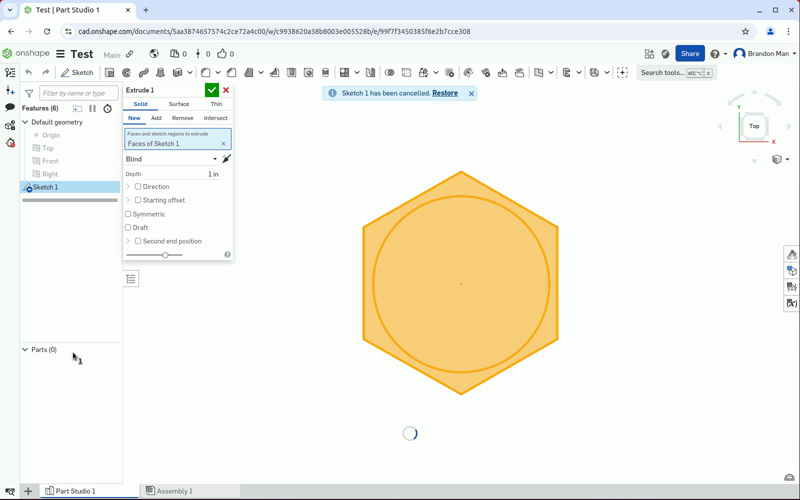
mouse_move(143, 106)
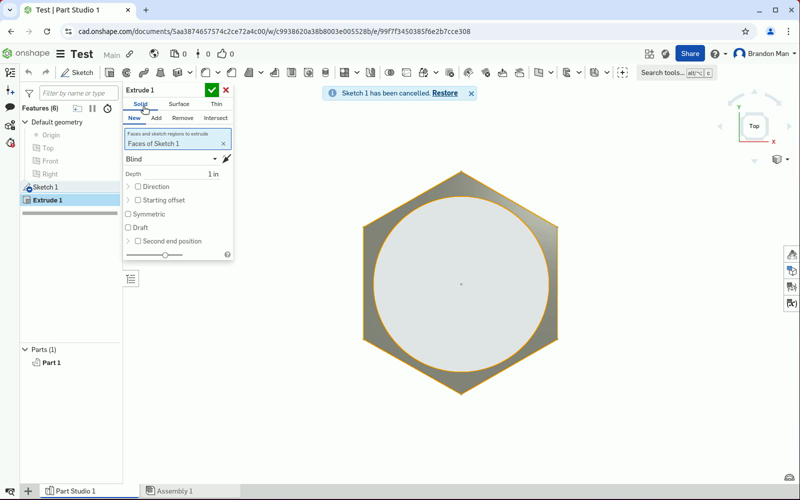
click(143, 106)
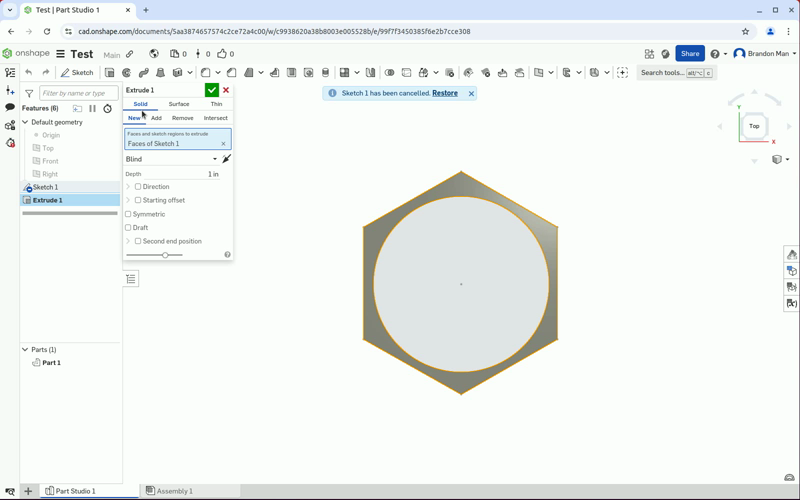
mouse_move(137, 120)
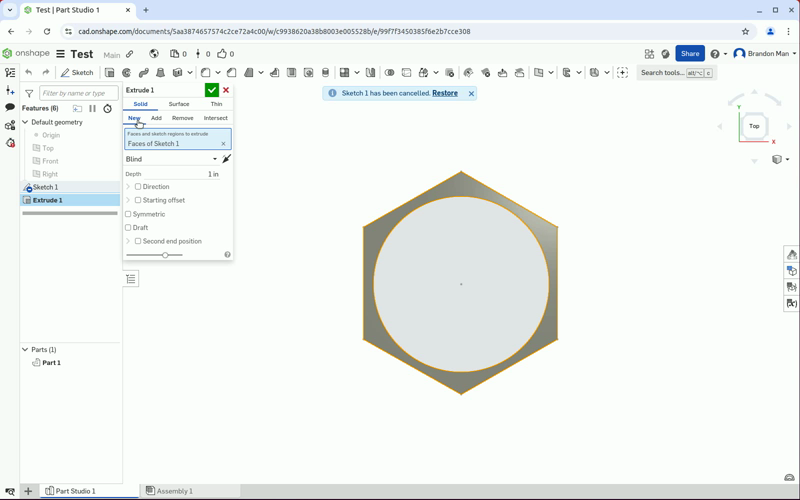
click(137, 120)
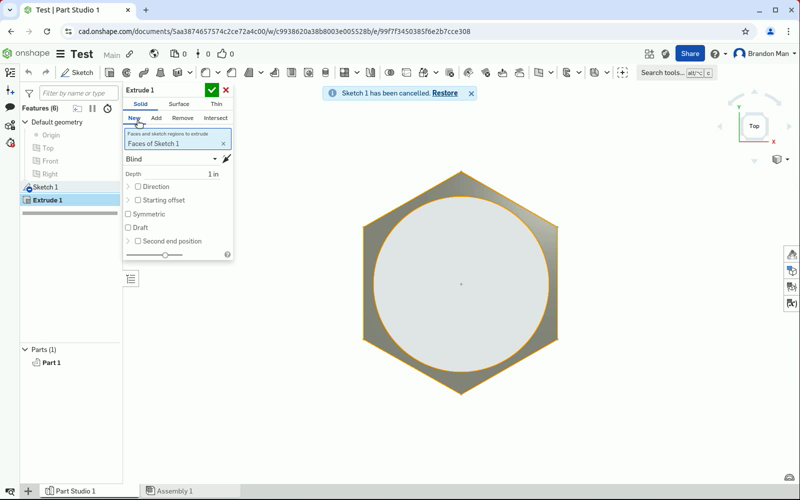
key(tab, 4)
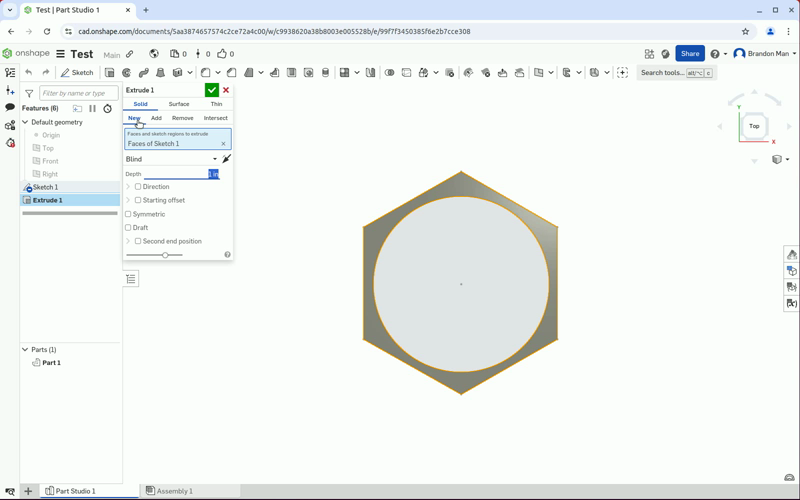
text(8.906)
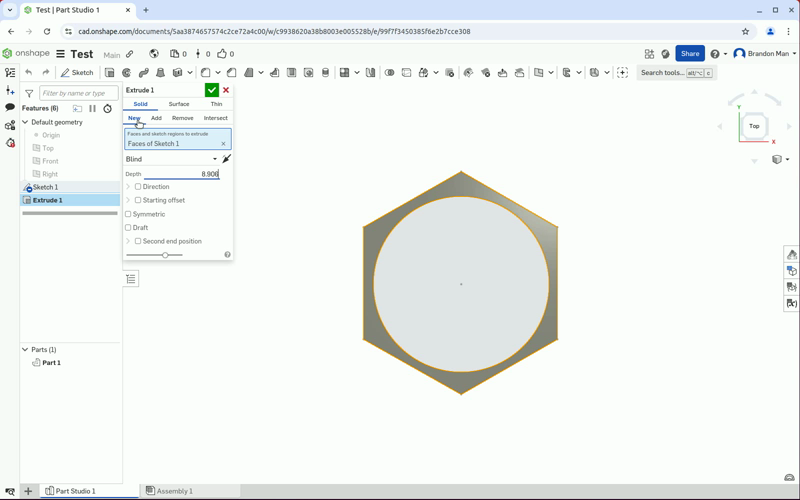
key(enter)
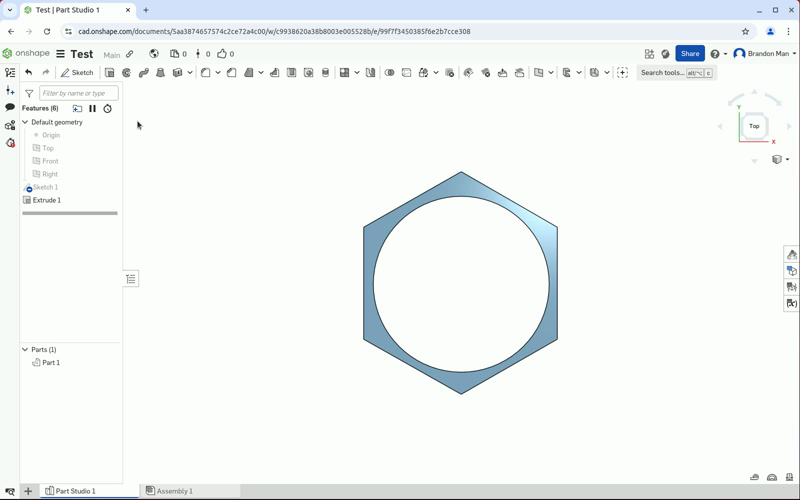
key(shift+h)
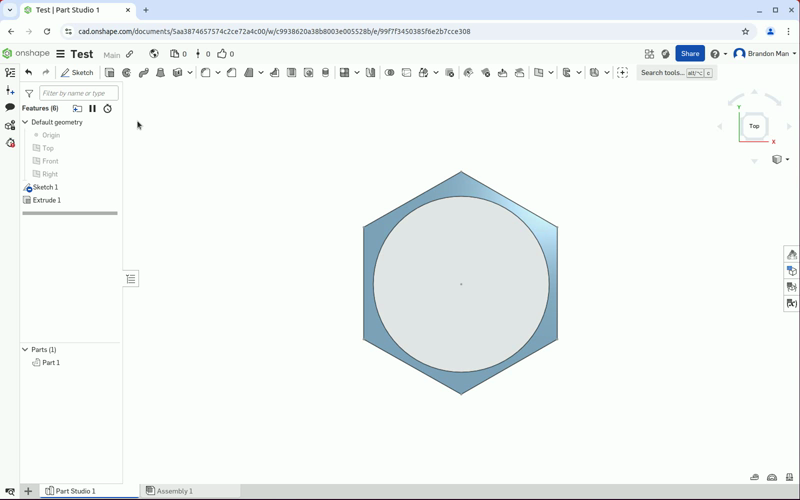
key(shift+h)
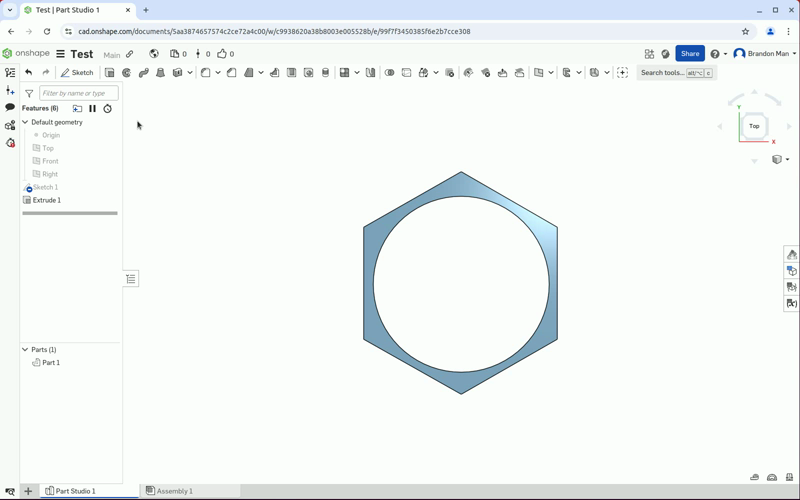
mouse_move(73, 189)
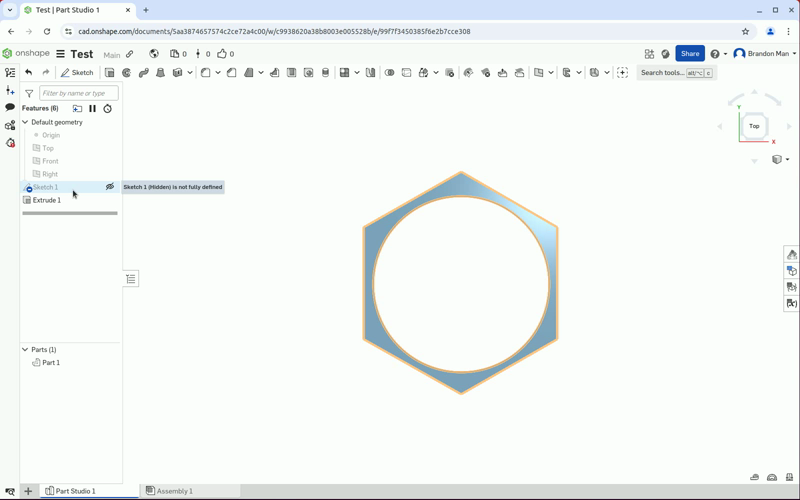
click(73, 189)
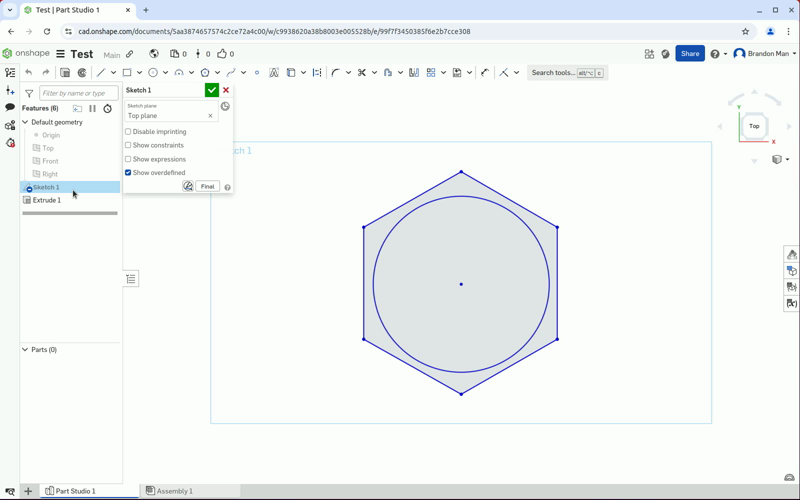
mouse_move(229, 92)
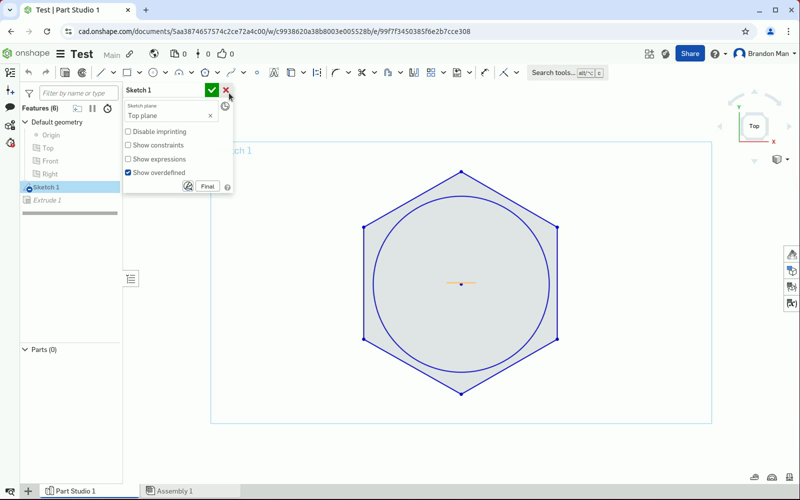
click(229, 92)
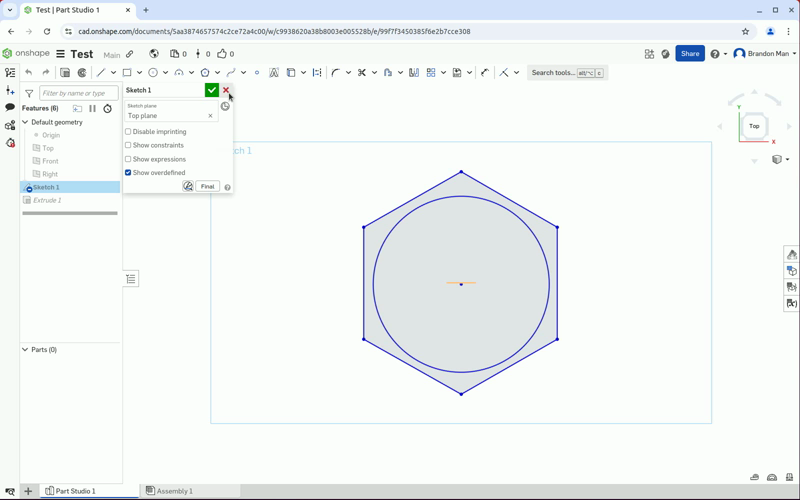
key(shift+s)
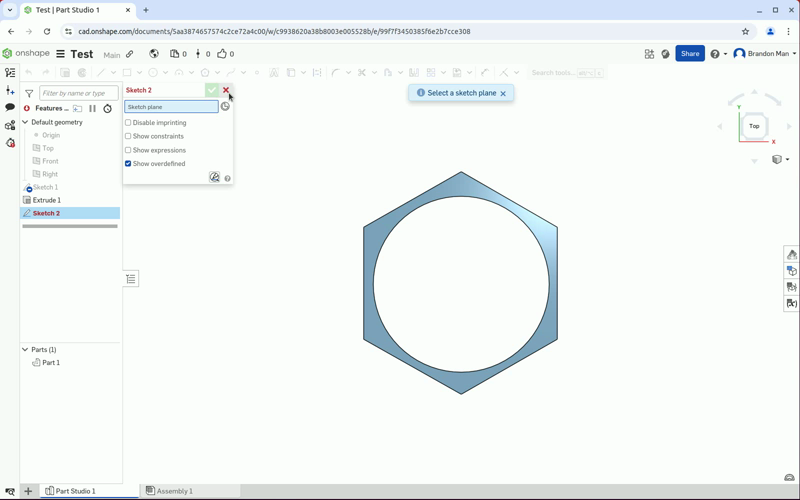
mouse_move(73, 150)
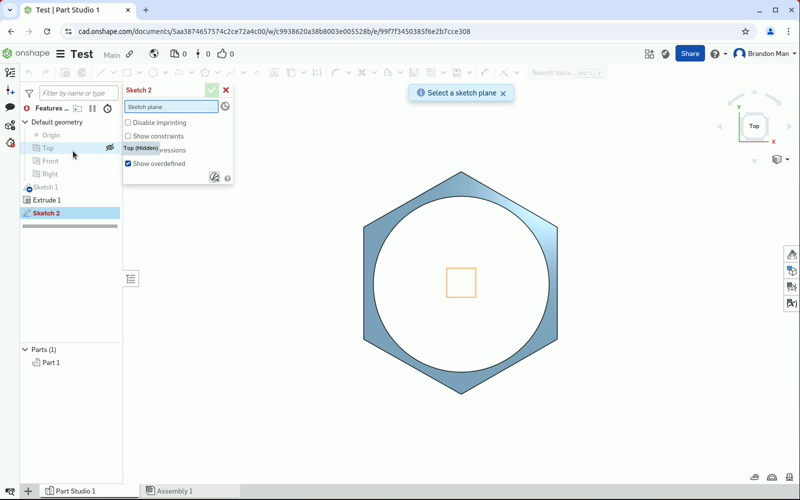
click(73, 150)
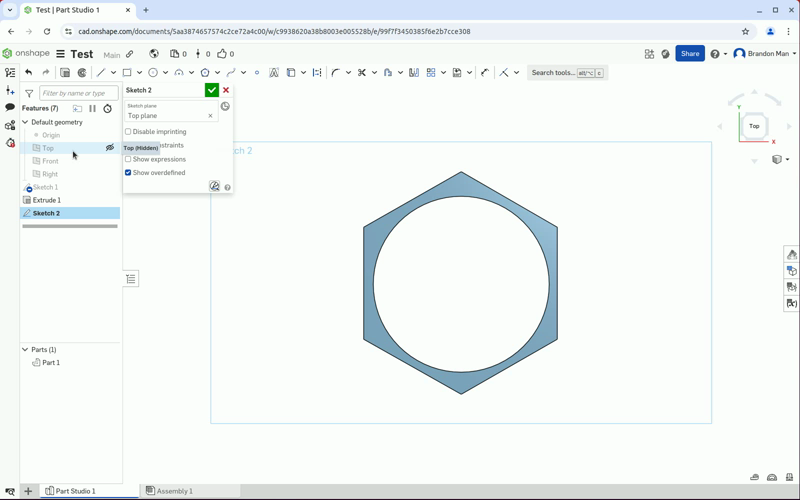
mouse_move(73, 352)
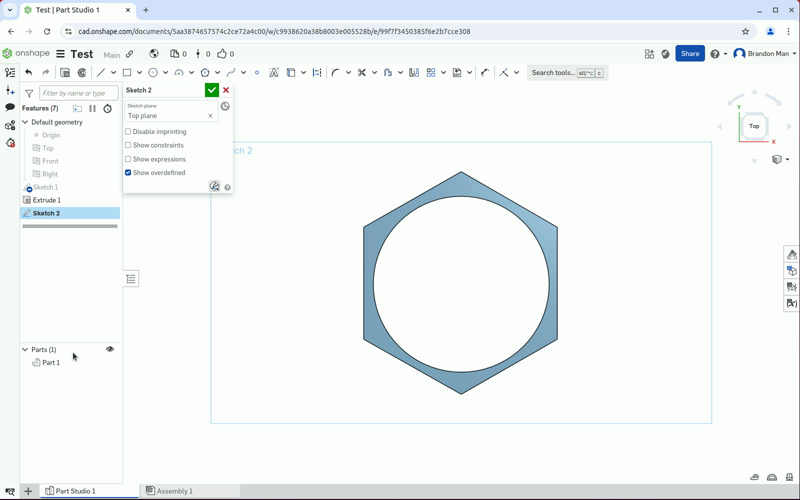
key(y)
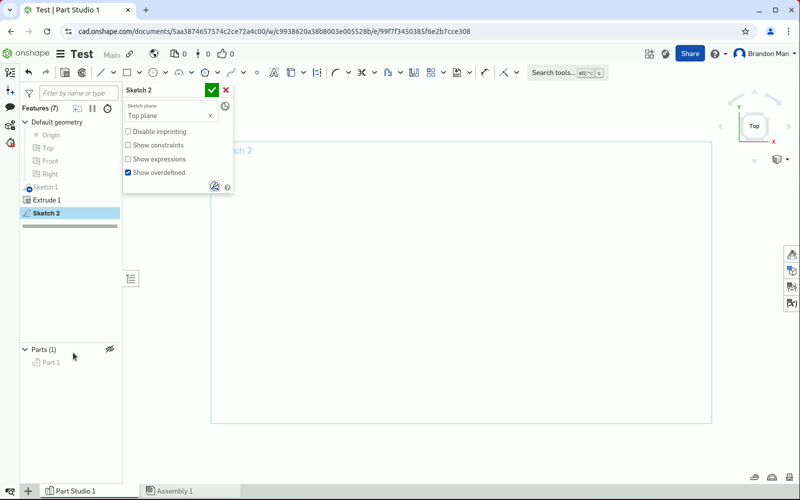
key(c)
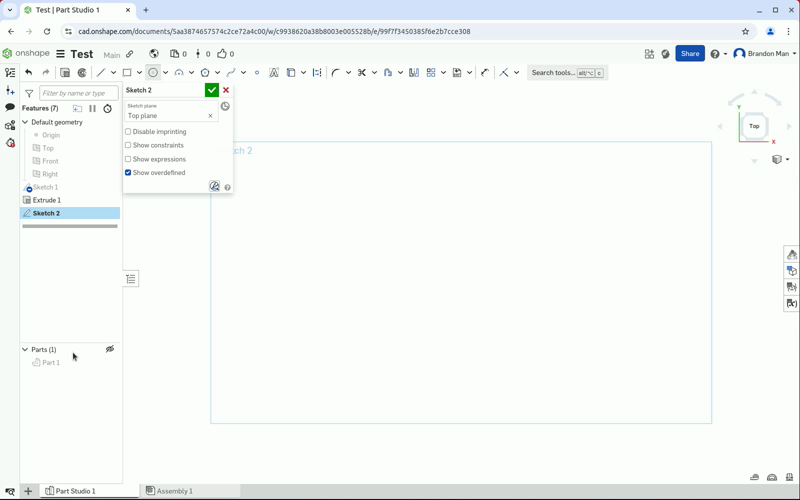
key_down(shift)
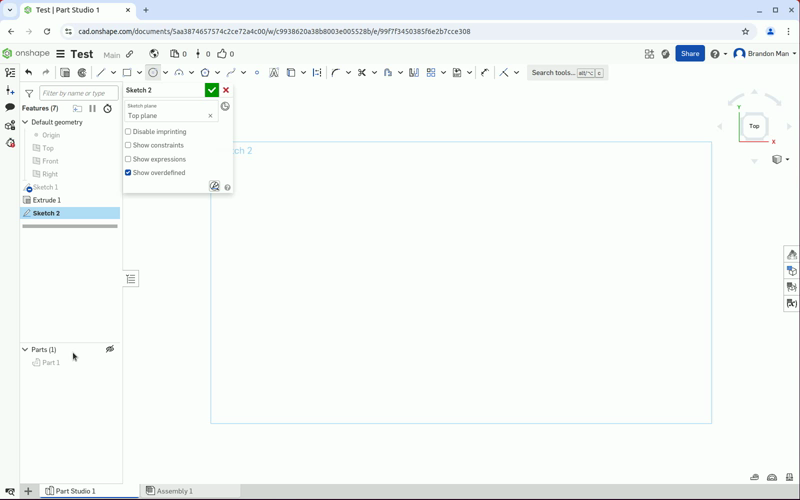
mouse_move(461, 282)
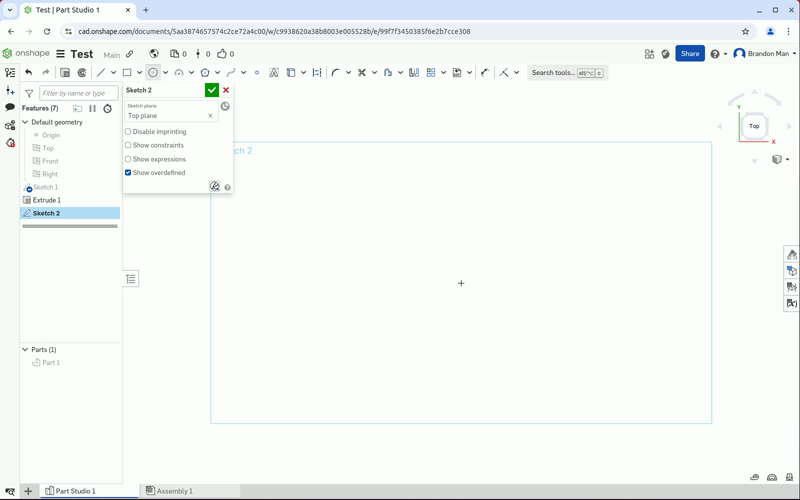
click(461, 282)
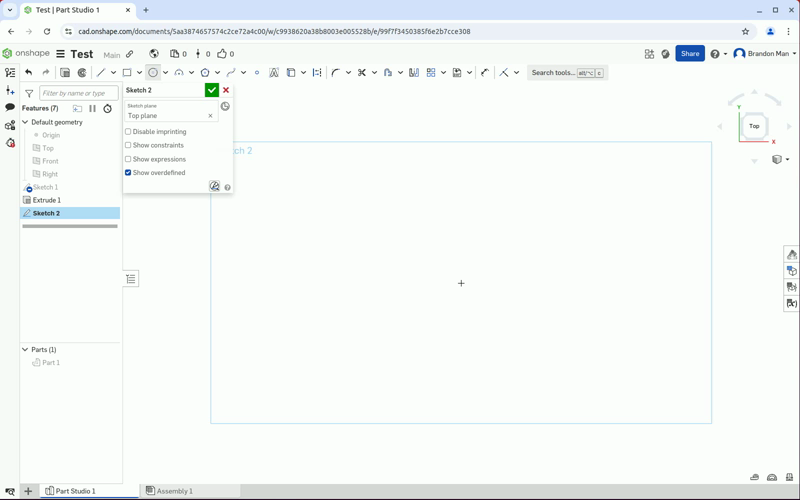
key_up(shift)
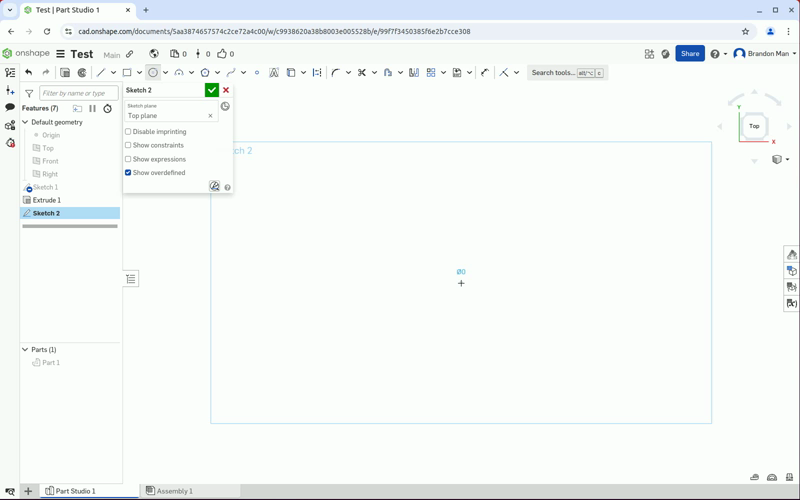
mouse_move(549, 282)
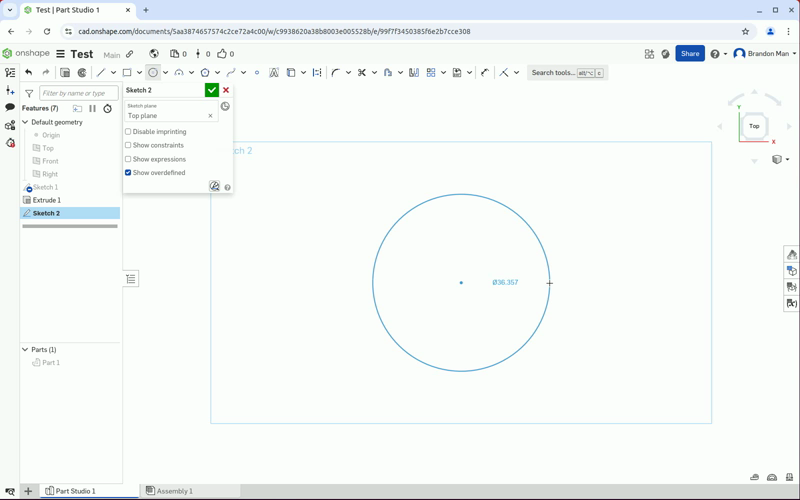
click(549, 282)
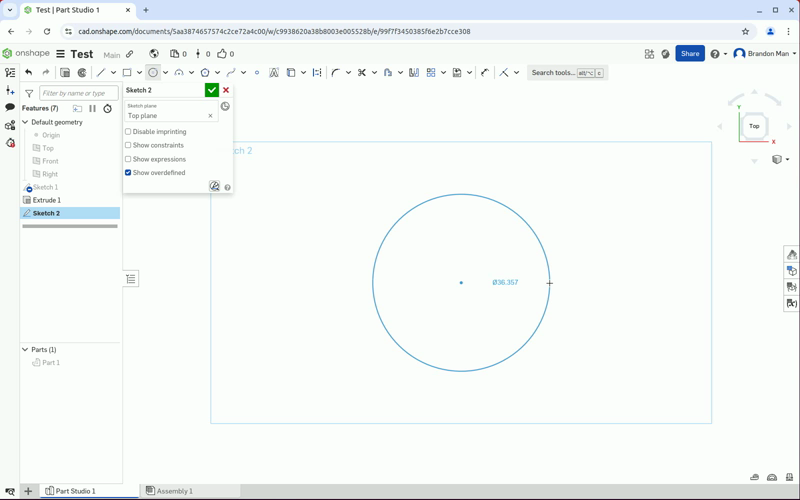
key(esc)
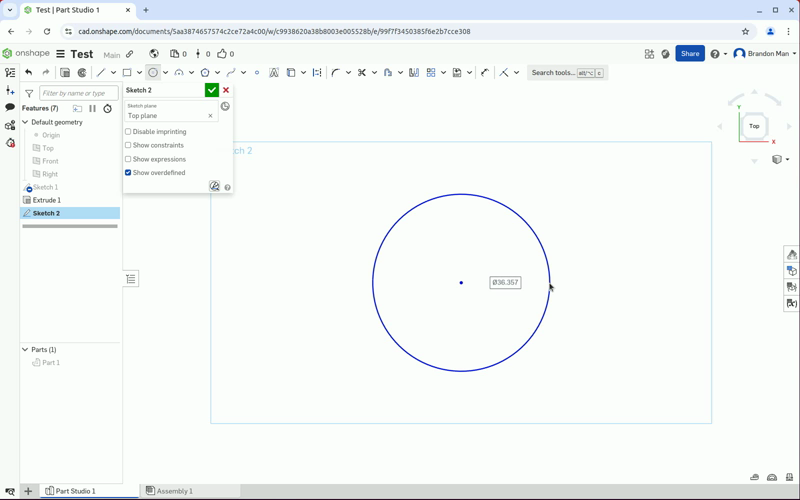
mouse_move(455, 220)
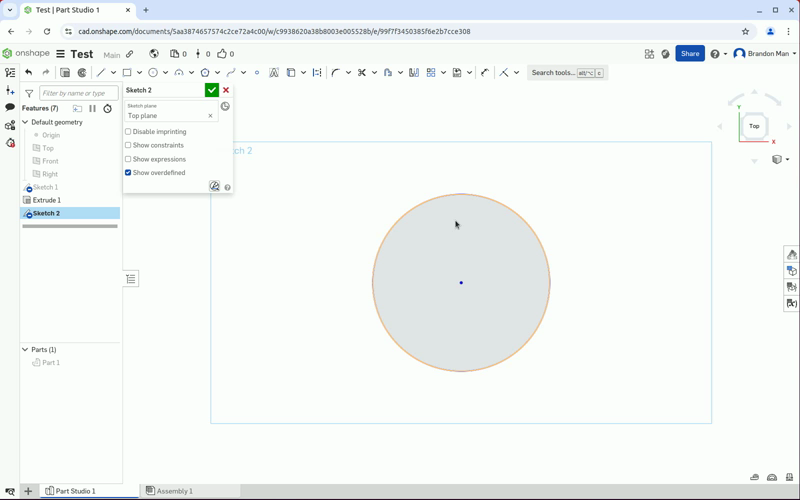
click(455, 220)
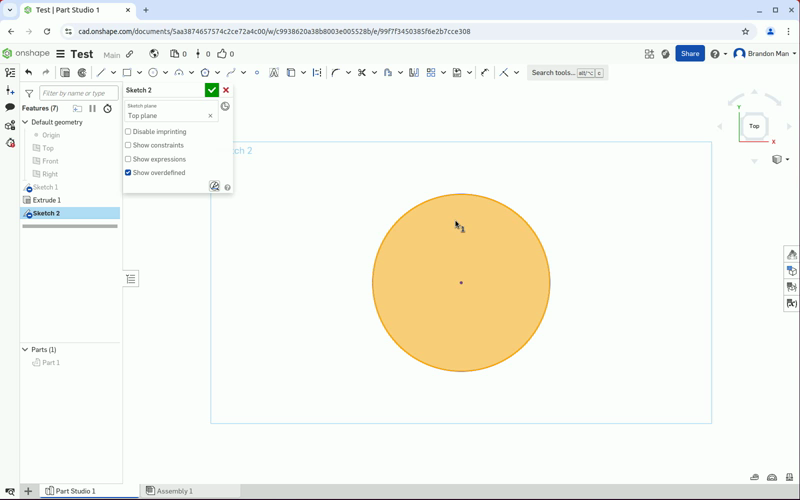
mouse_move(73, 352)
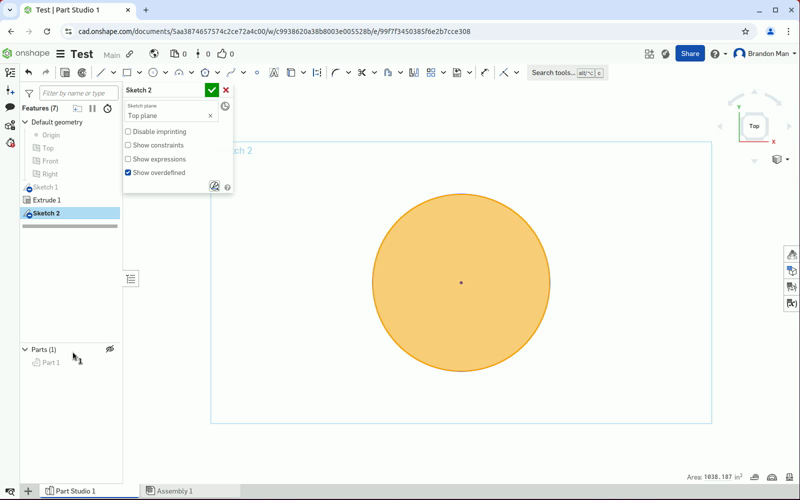
key(shift+y)
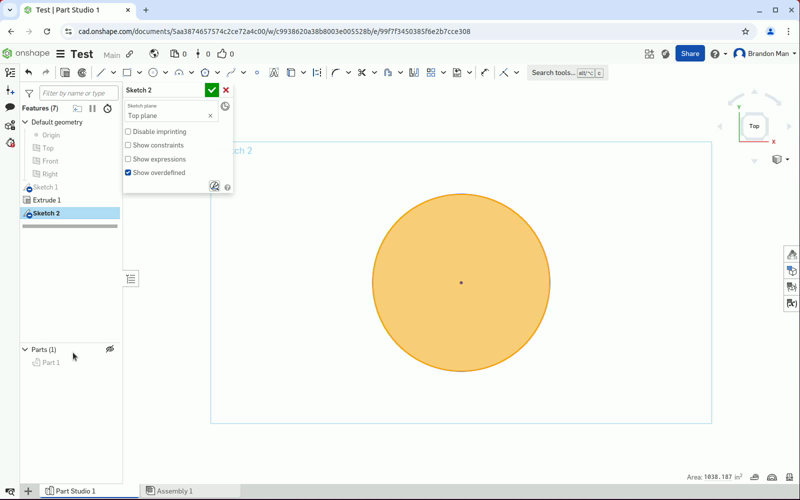
key(shift+e)
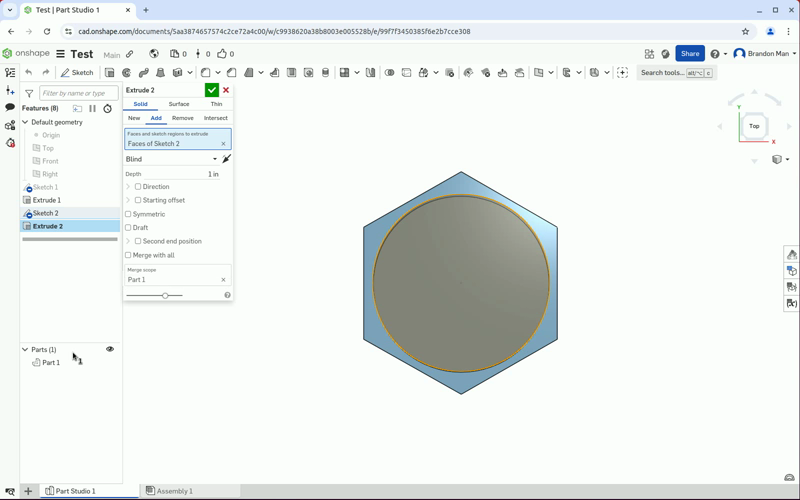
mouse_move(143, 106)
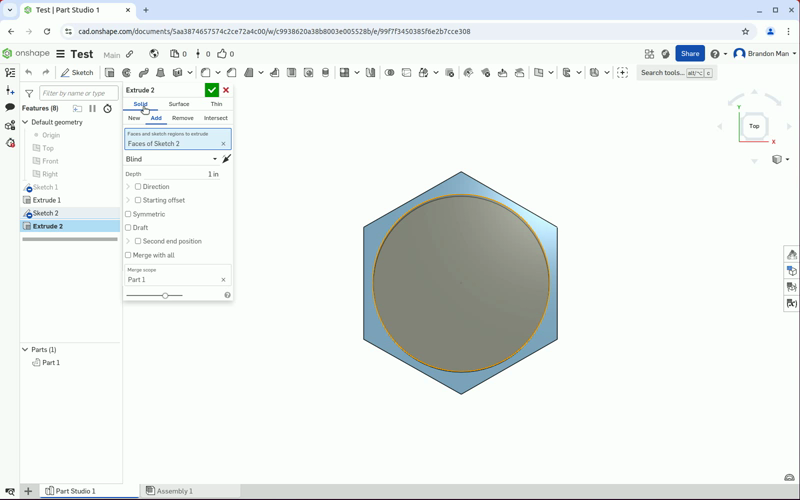
click(143, 106)
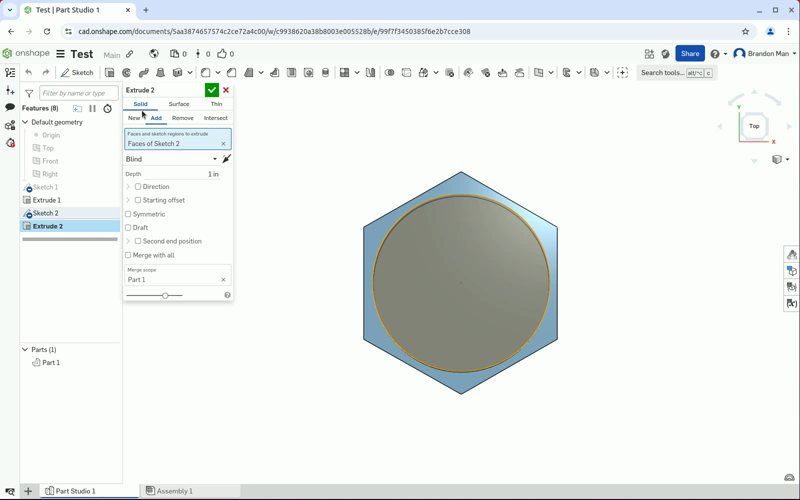
mouse_move(137, 120)
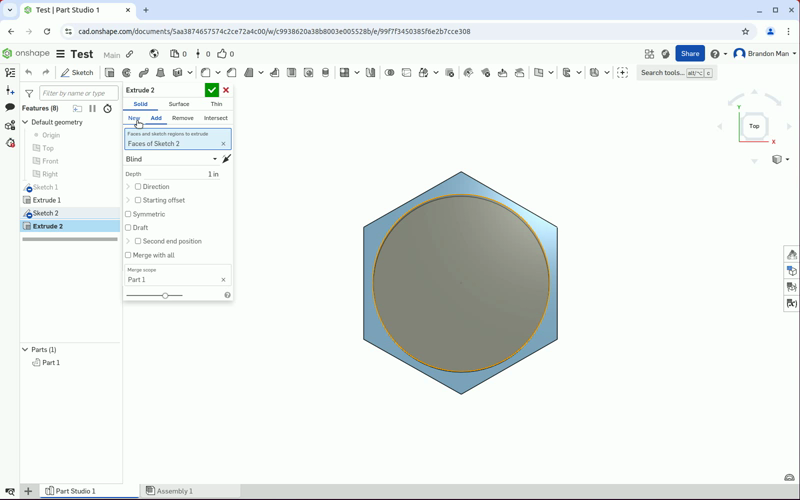
click(137, 120)
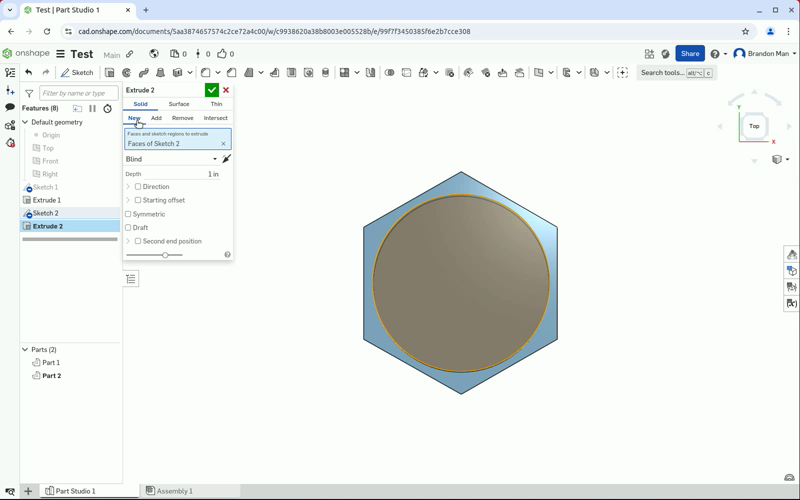
key(tab, 4)
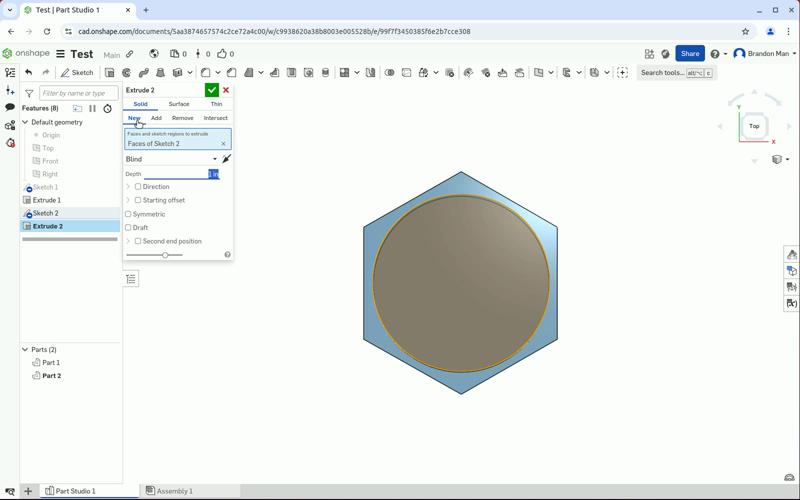
text(8.906)
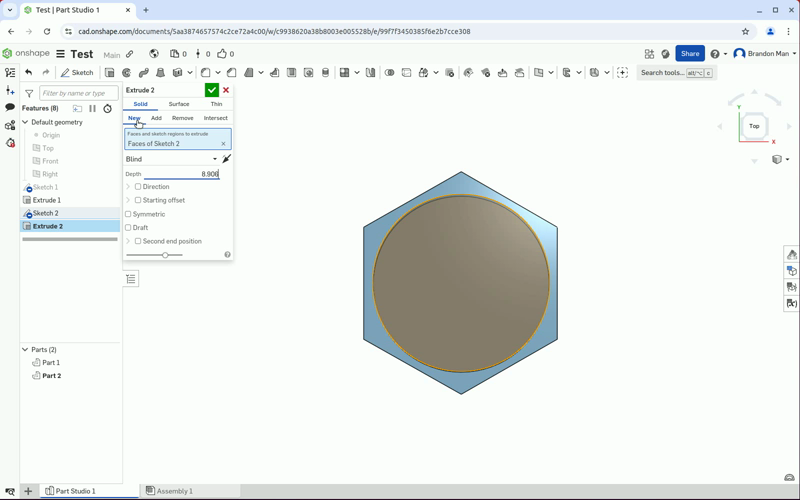
key(enter)
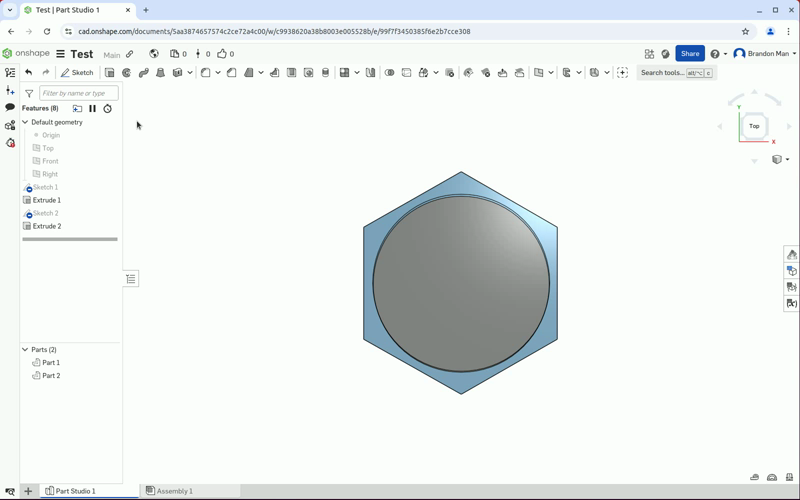
key(shift+h)
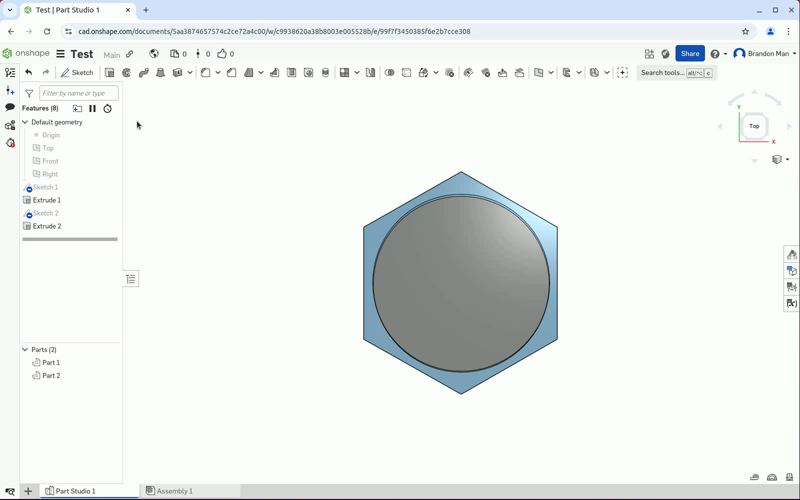
key(shift+h)
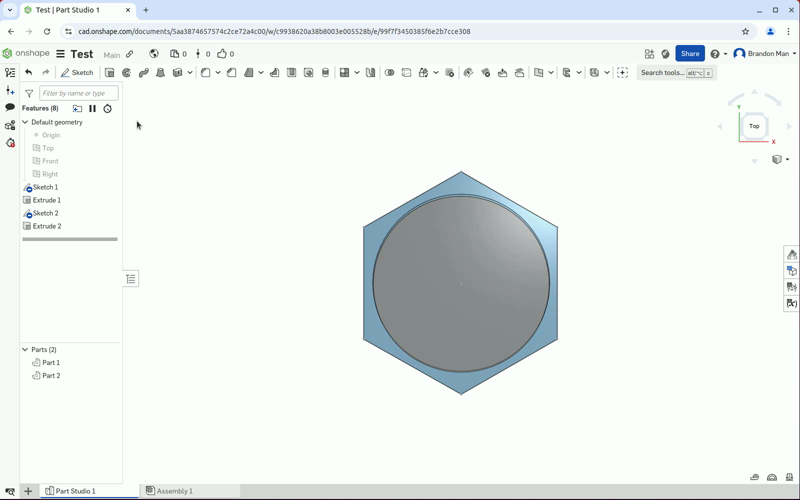
key(shift+7)
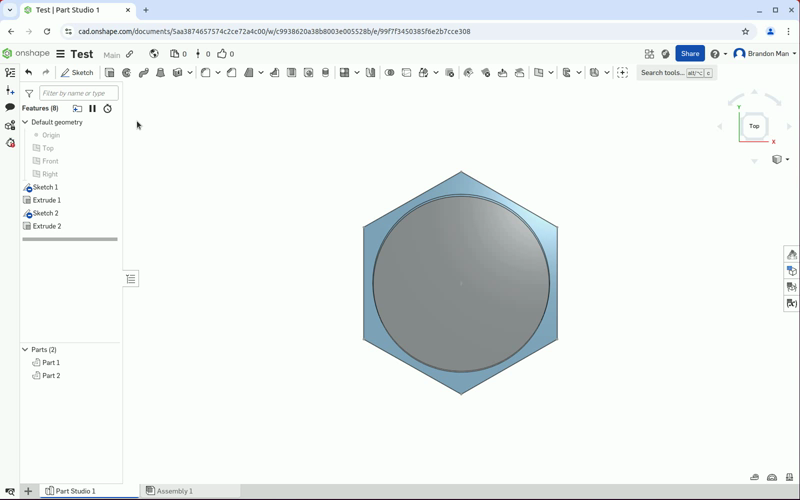
key(up, 3)
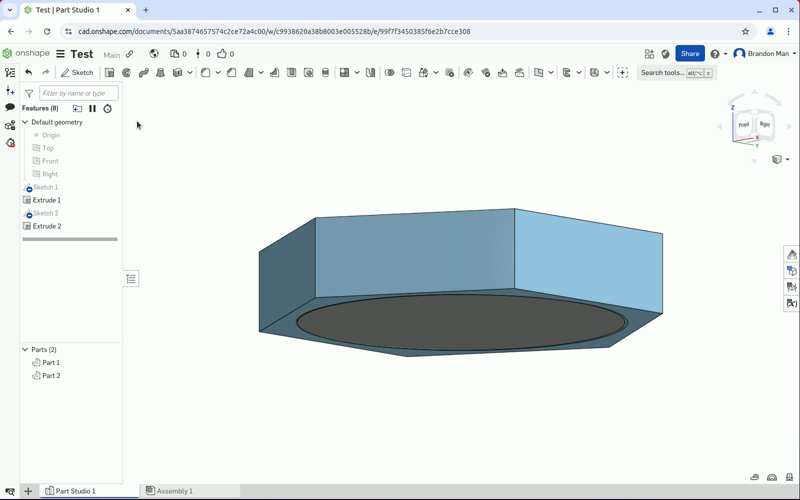
key(left, 3)
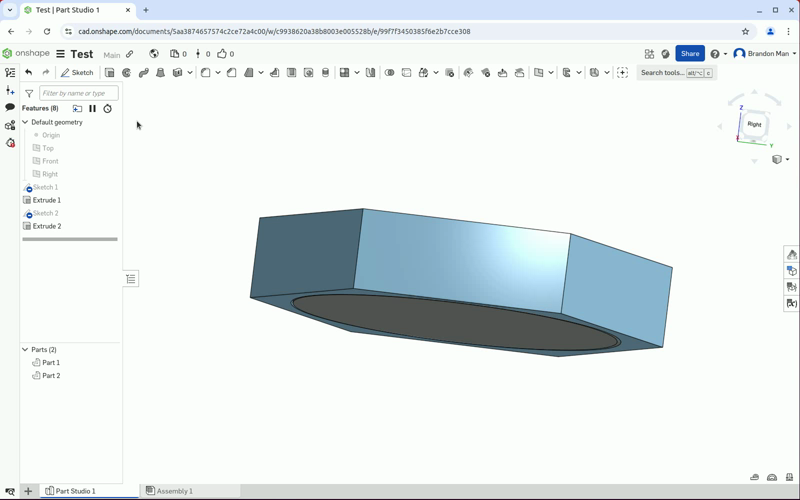
key(right, 3)
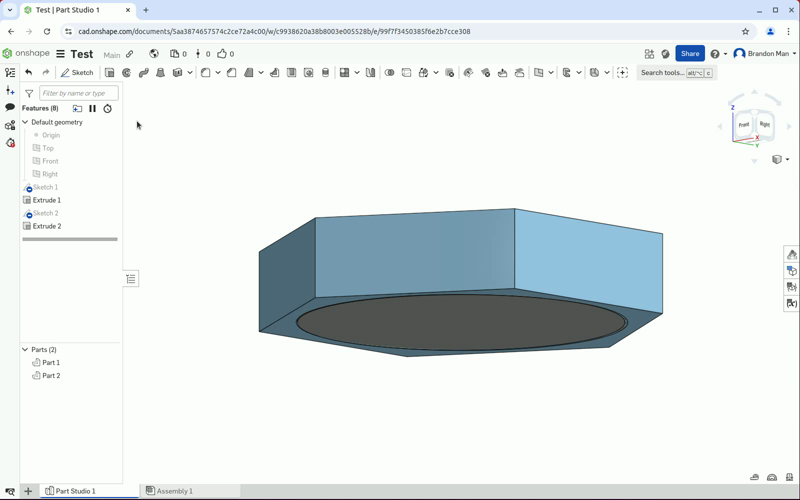
key(down, 3)
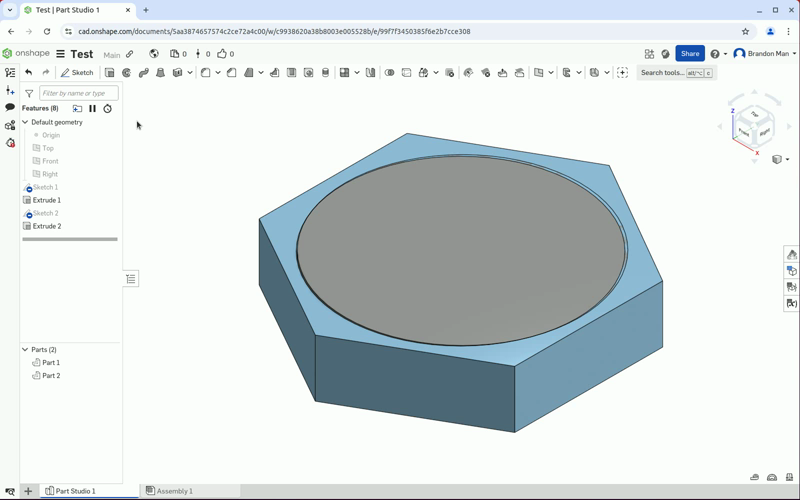
mouse_move(73, 189)
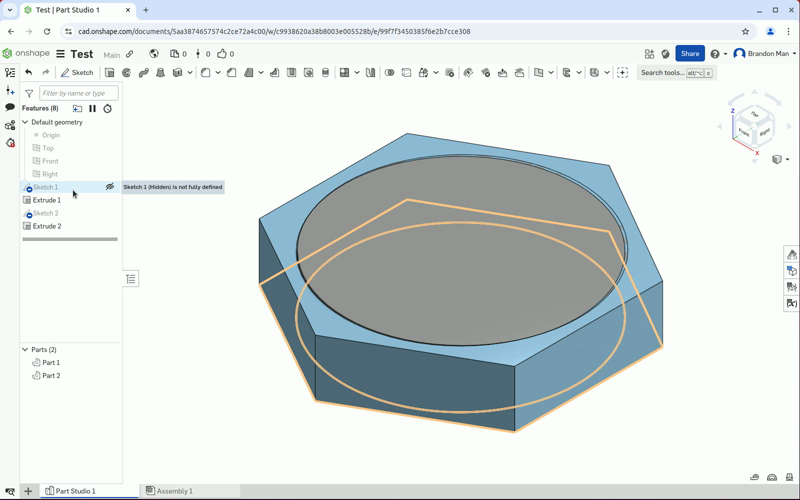
click(73, 189)